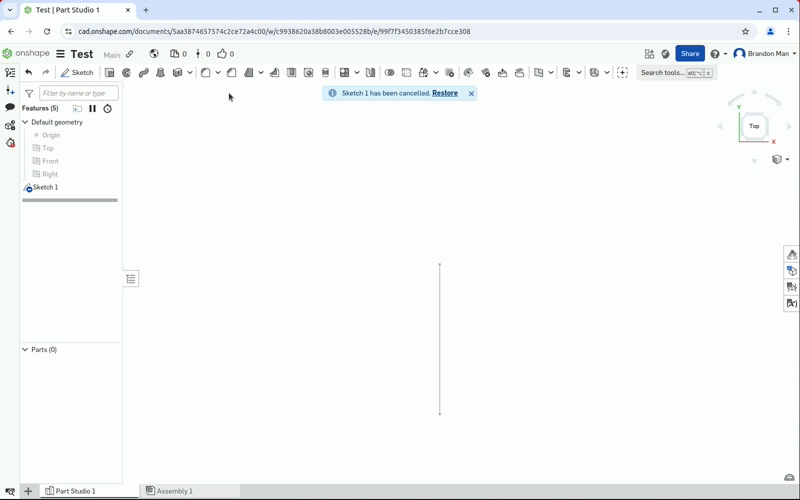
key(shift+h)
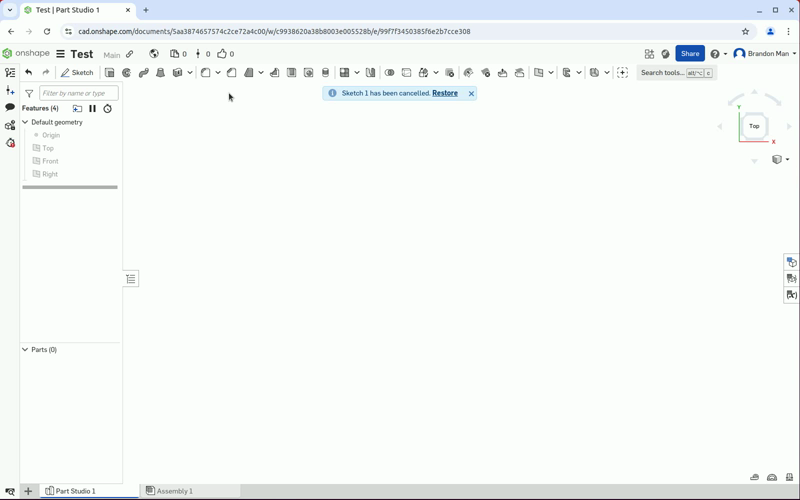
mouse_move(73, 352)
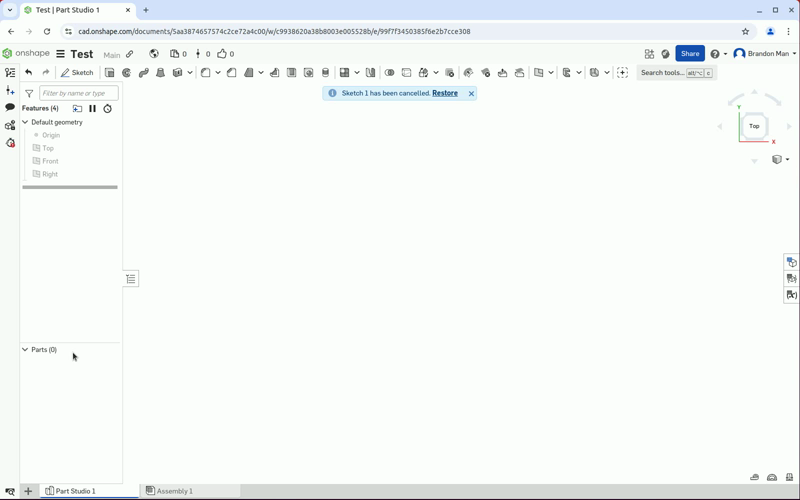
key(y)
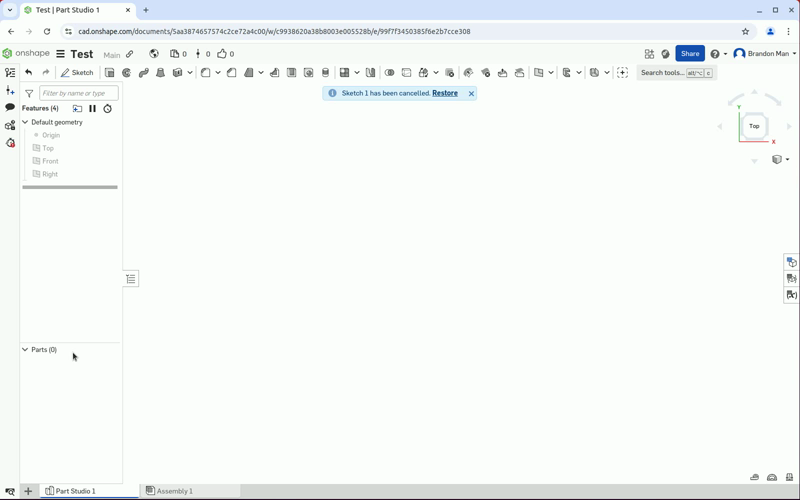
key(shift+p)
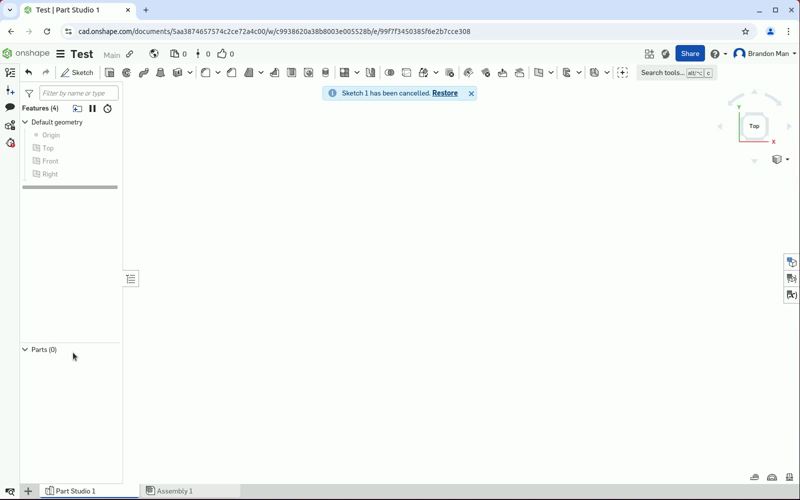
key(space)
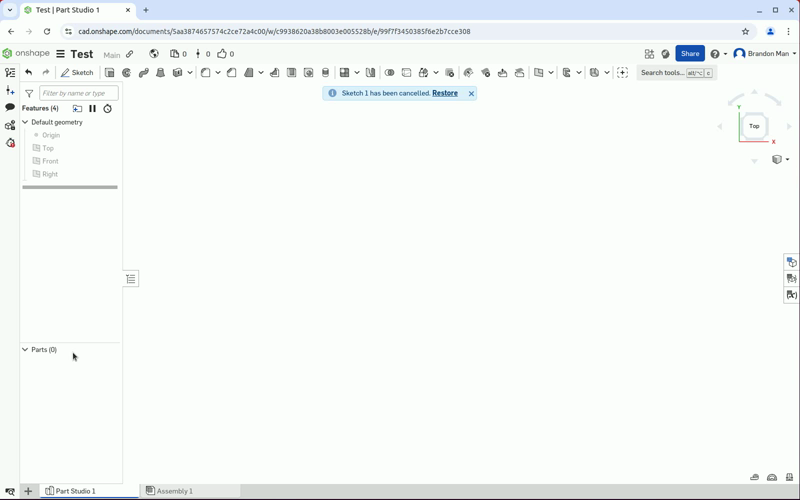
key_down(shift)
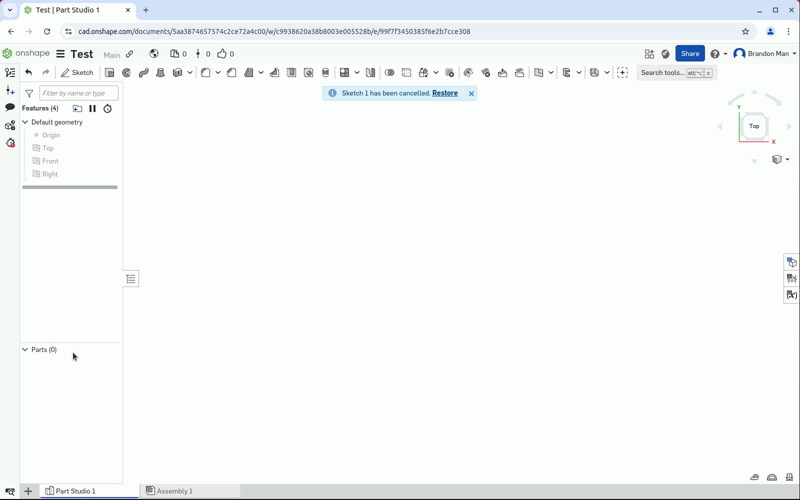
key(up)
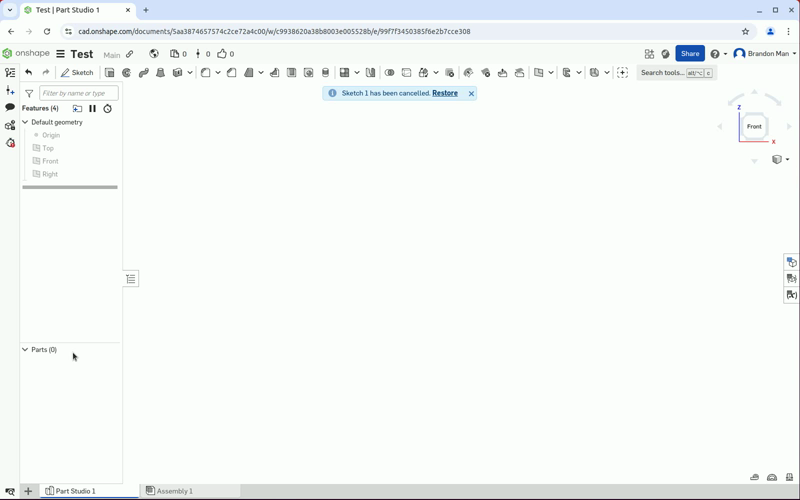
key_up(shift)
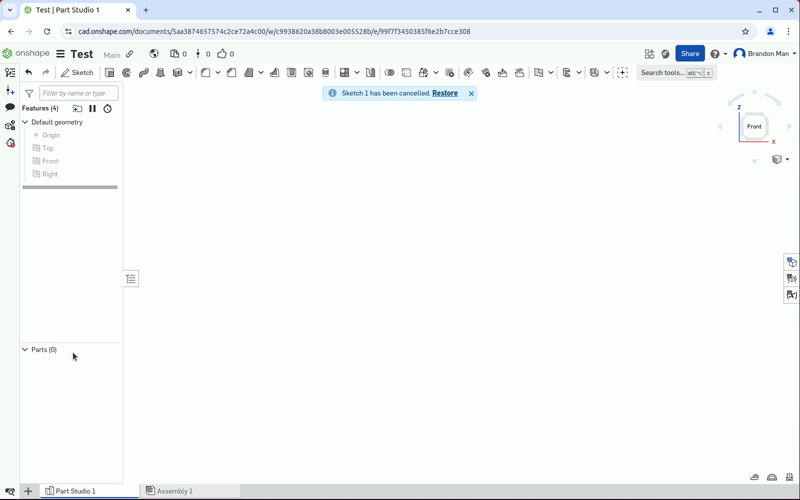
mouse_move(73, 352)
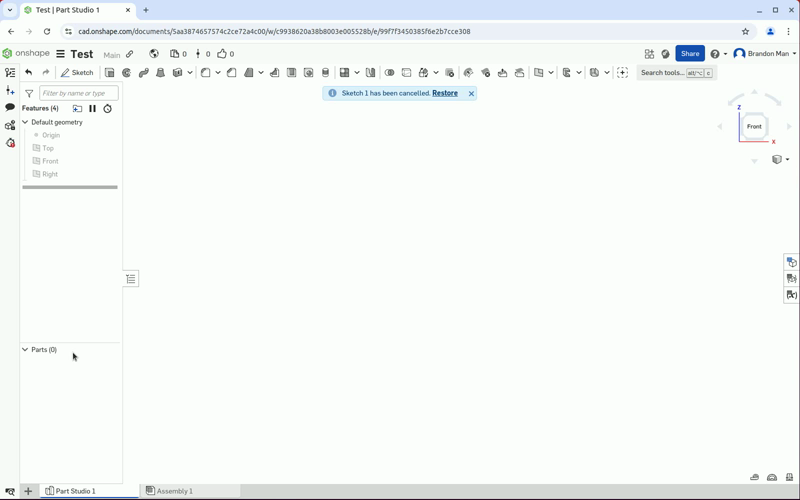
key(shift+y)
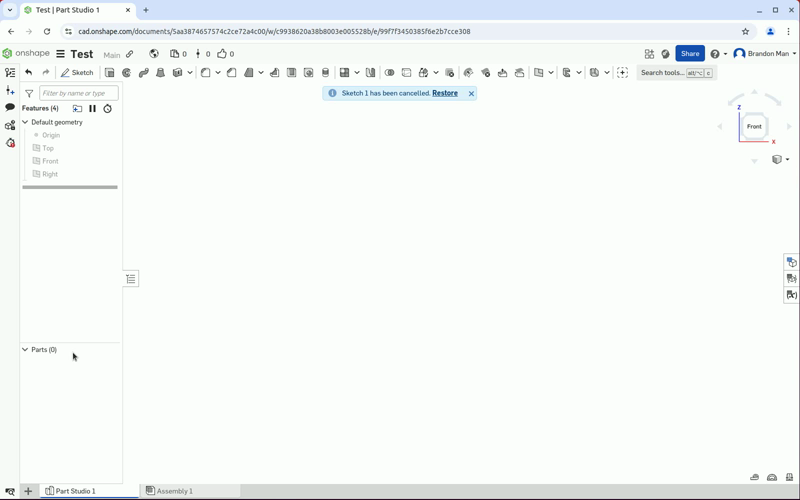
key(shift+s)
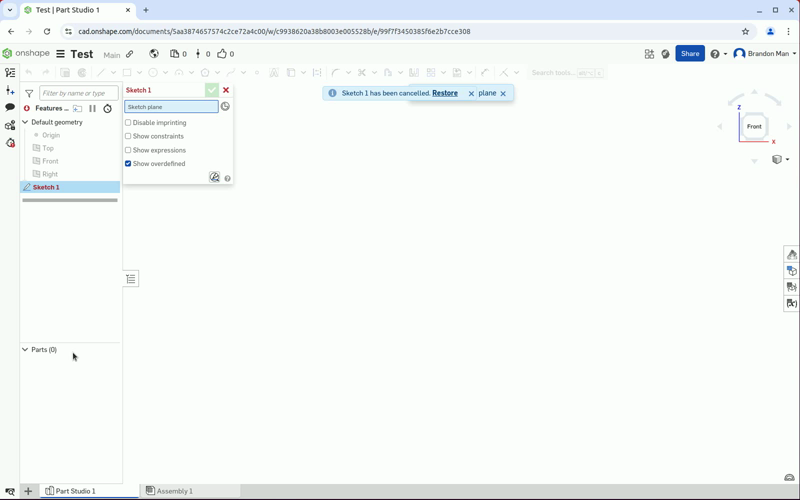
mouse_move(73, 163)
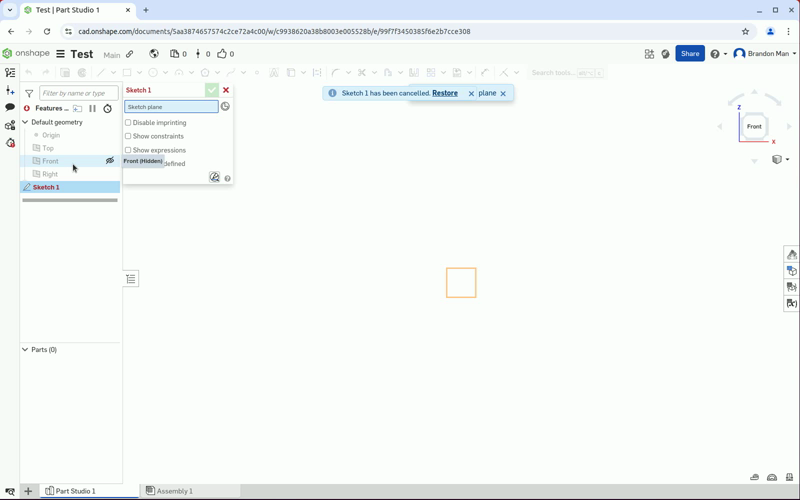
click(73, 163)
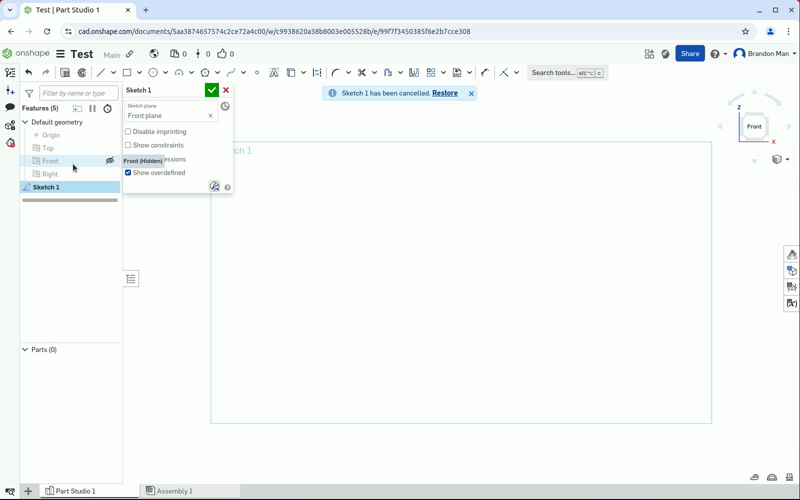
mouse_move(73, 352)
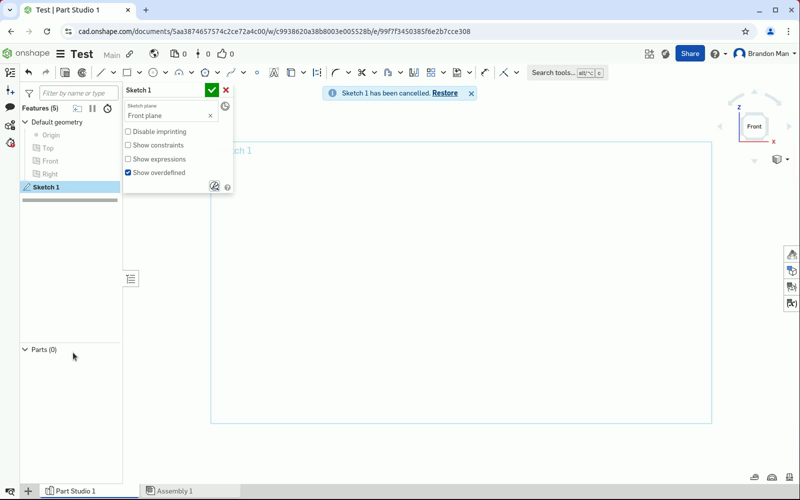
key(y)
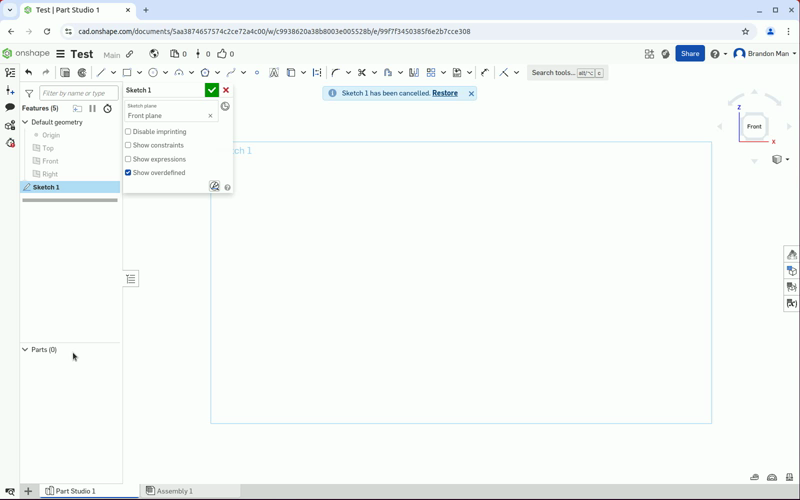
key(c)
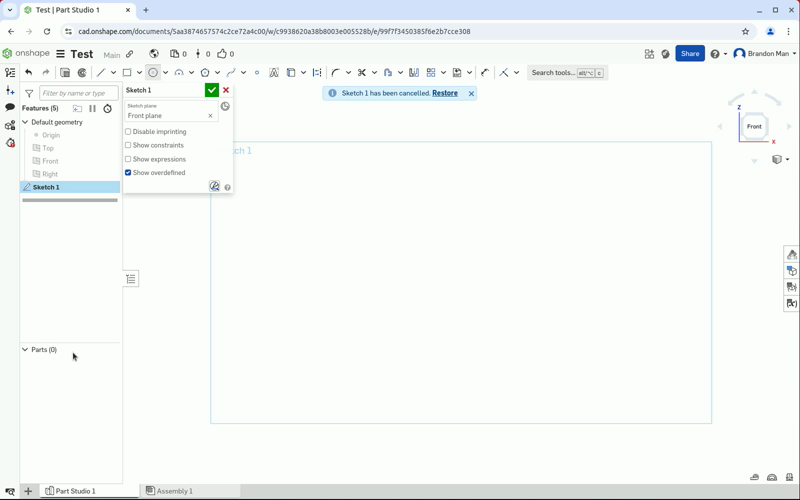
key_down(shift)
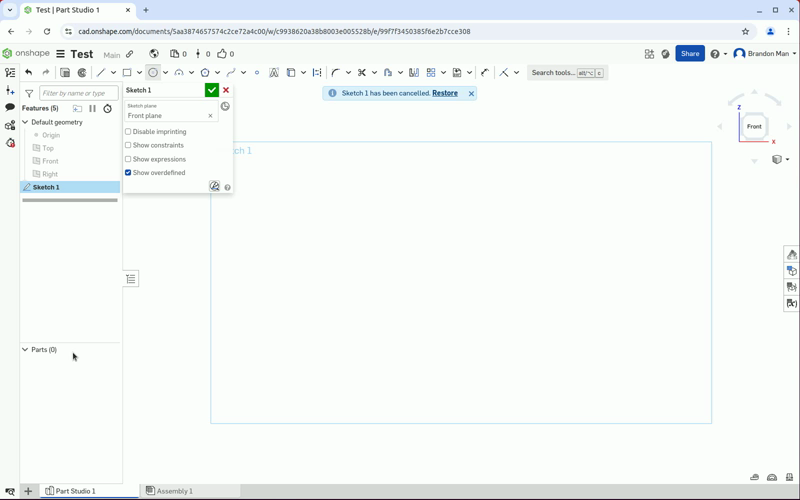
mouse_move(461, 282)
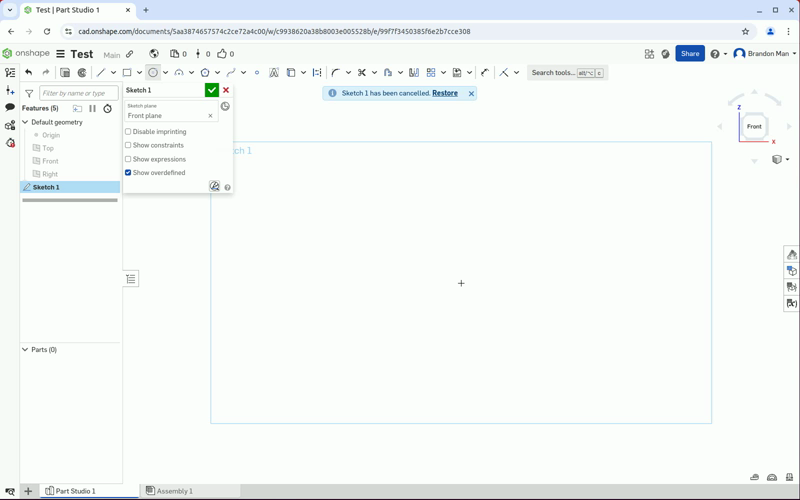
click(461, 282)
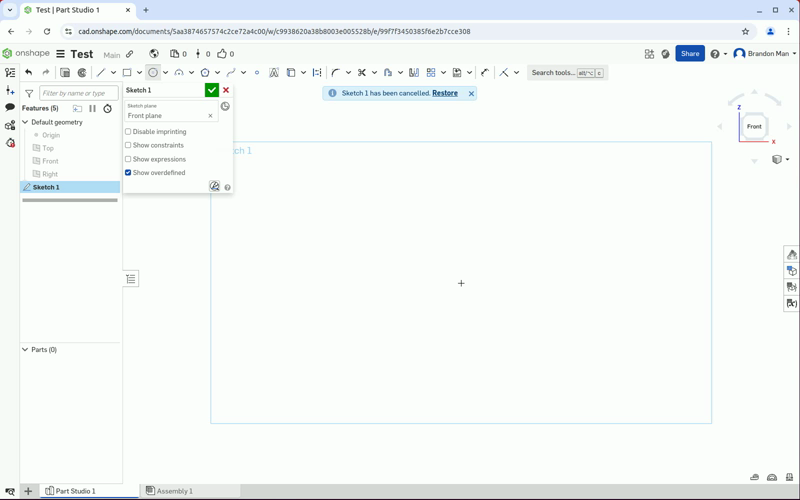
key_up(shift)
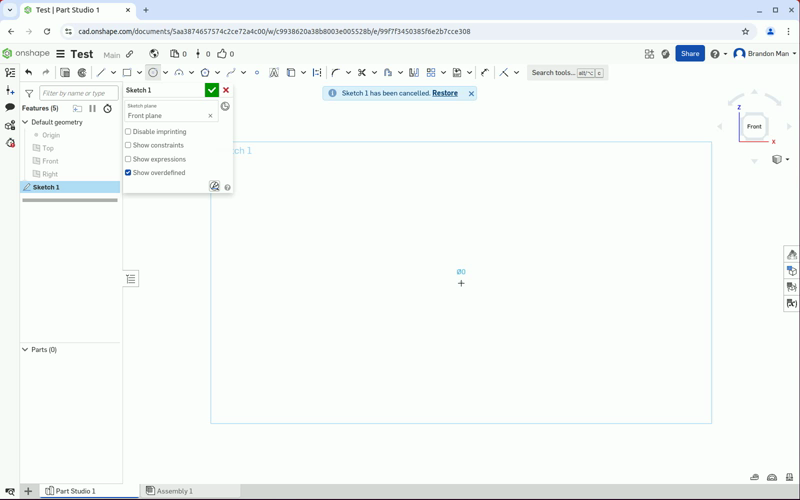
mouse_move(499, 282)
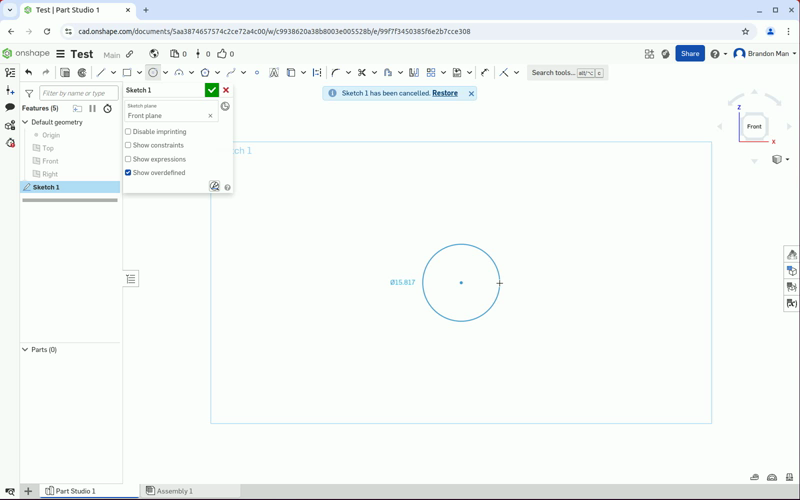
click(499, 282)
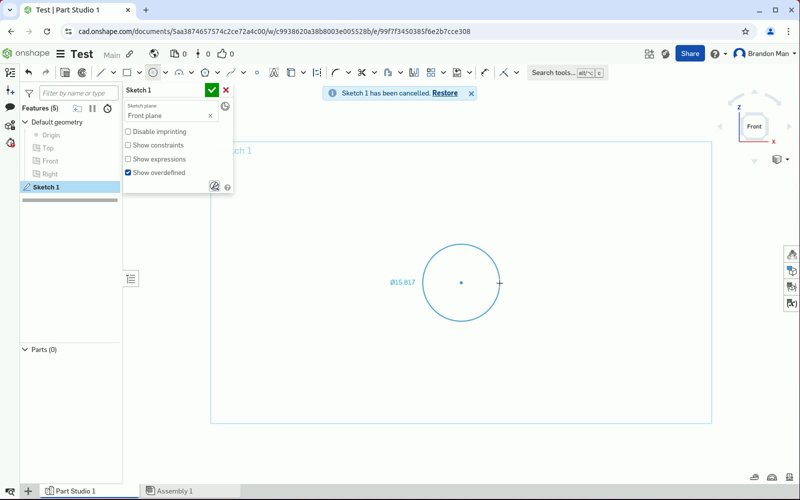
key(esc)
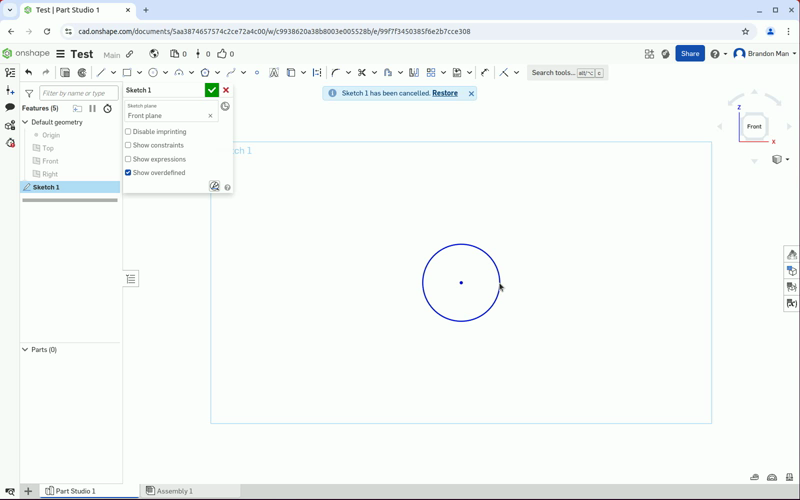
mouse_move(477, 279)
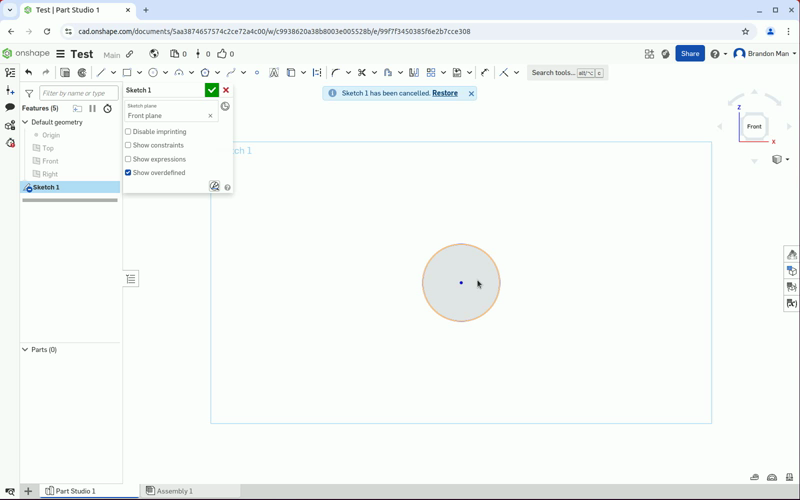
click(477, 279)
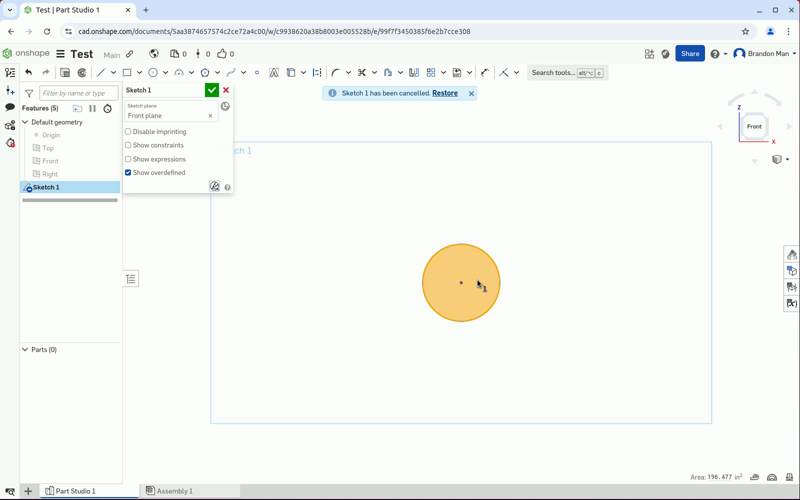
mouse_move(73, 352)
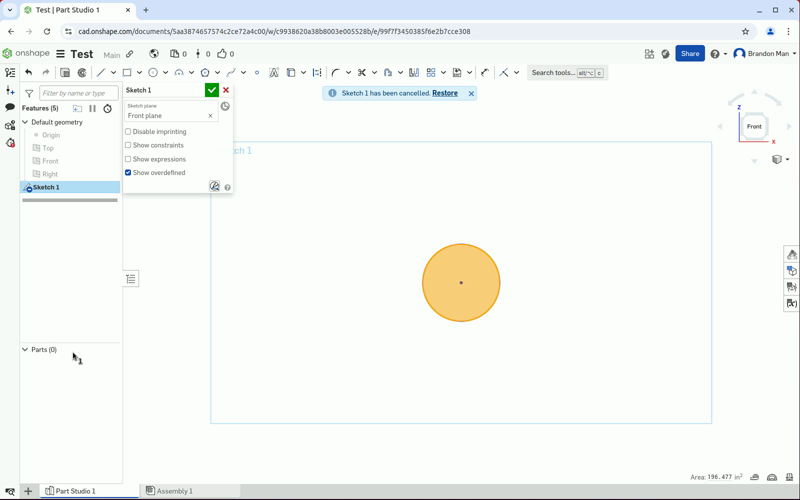
key(shift+y)
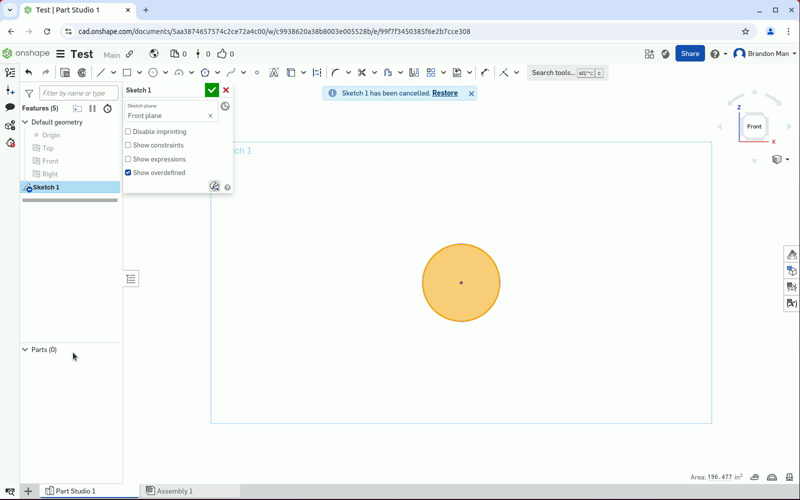
key(shift+e)
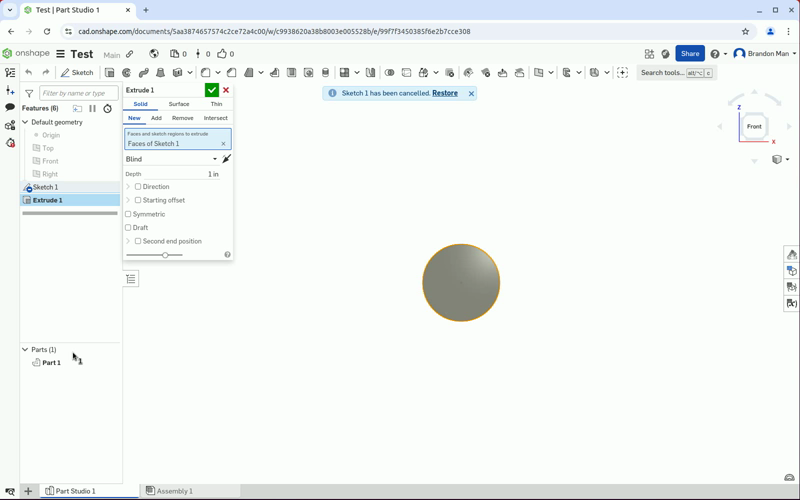
mouse_move(143, 106)
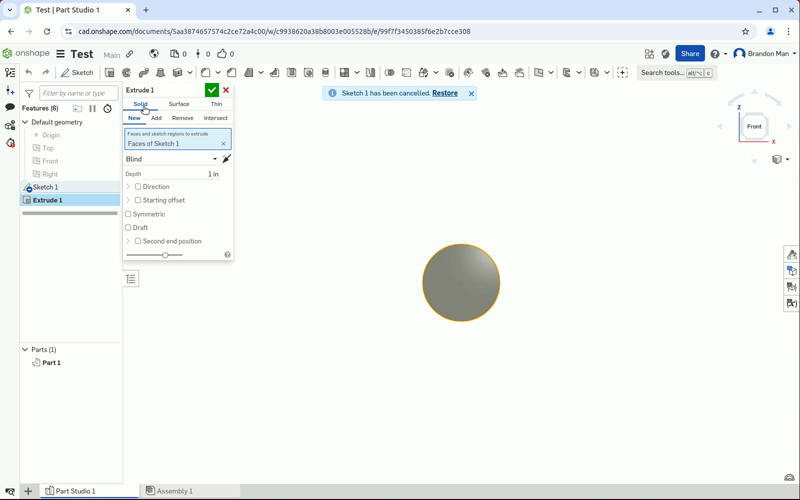
click(143, 106)
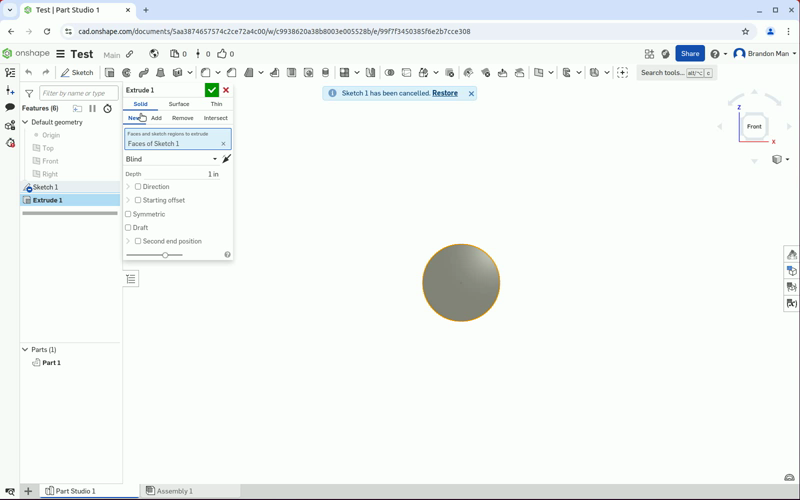
mouse_move(137, 120)
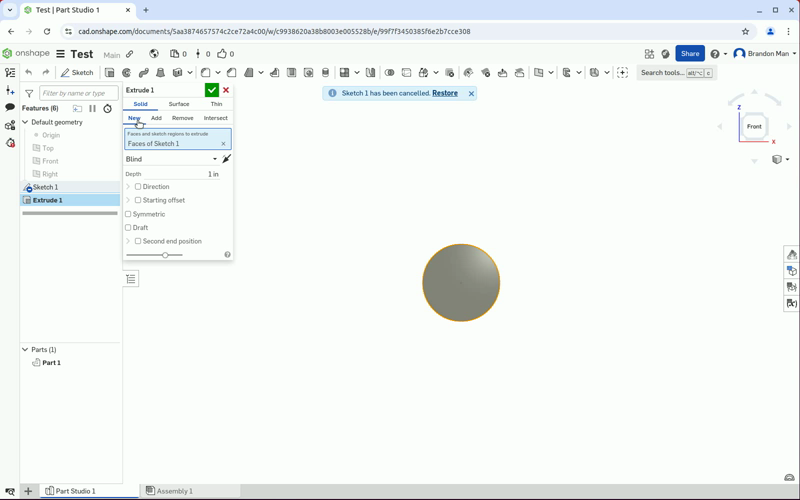
click(137, 120)
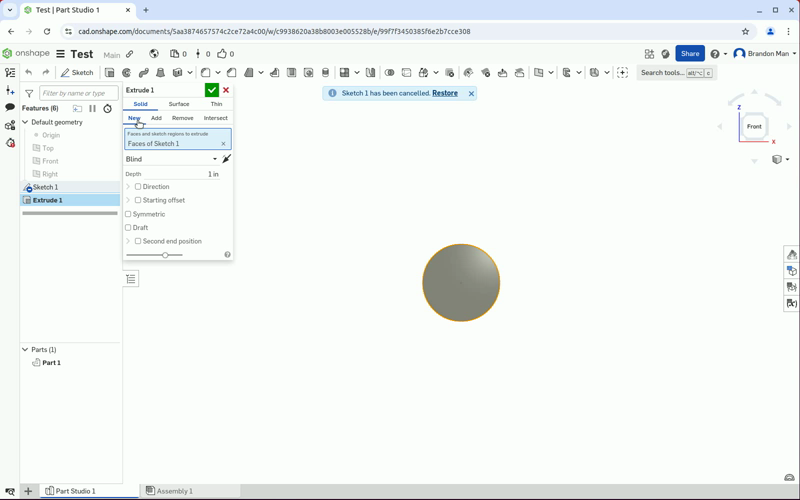
key(tab, 4)
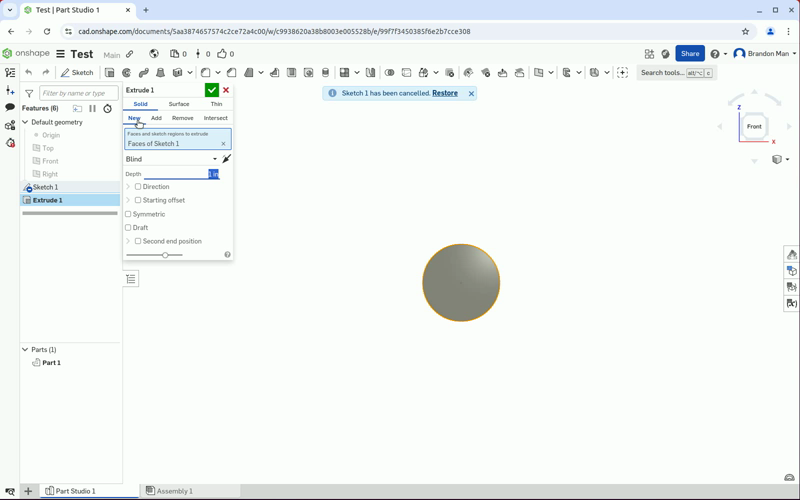
text(23.108)
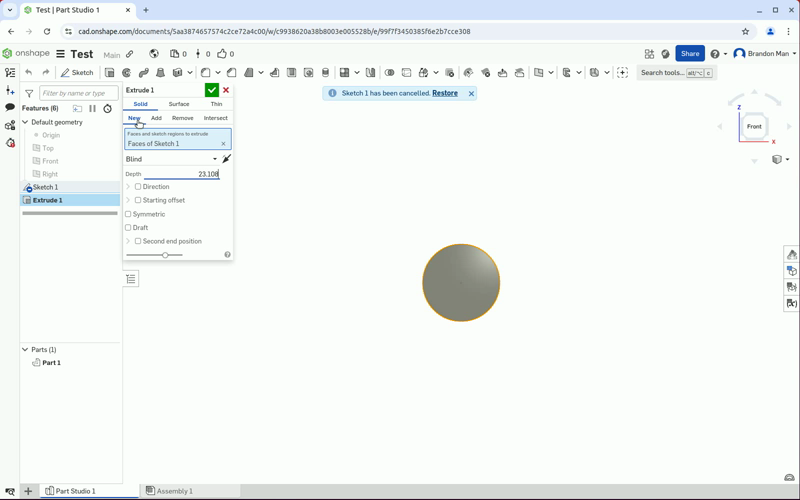
key(enter)
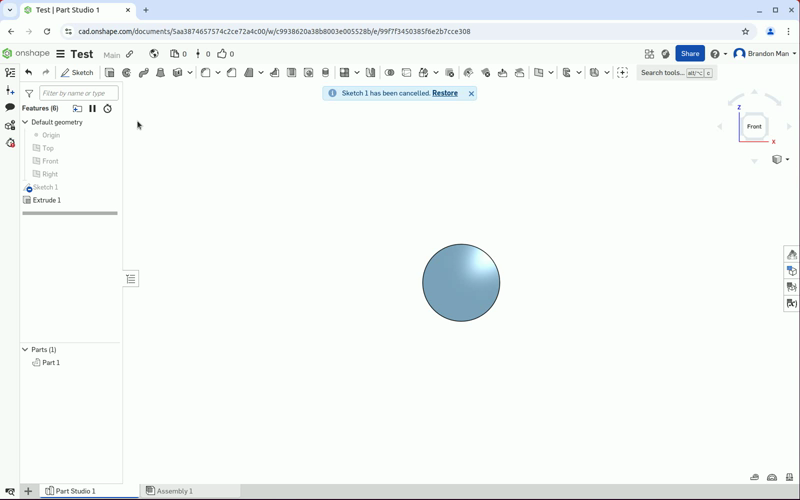
key(shift+h)
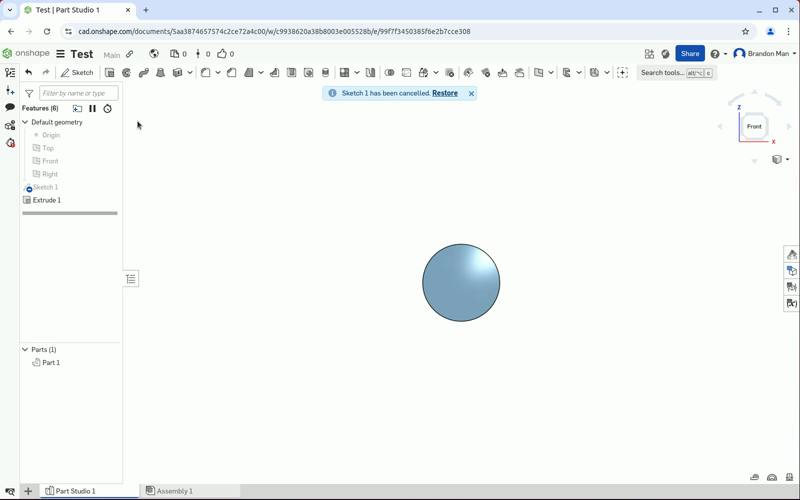
key(shift+h)
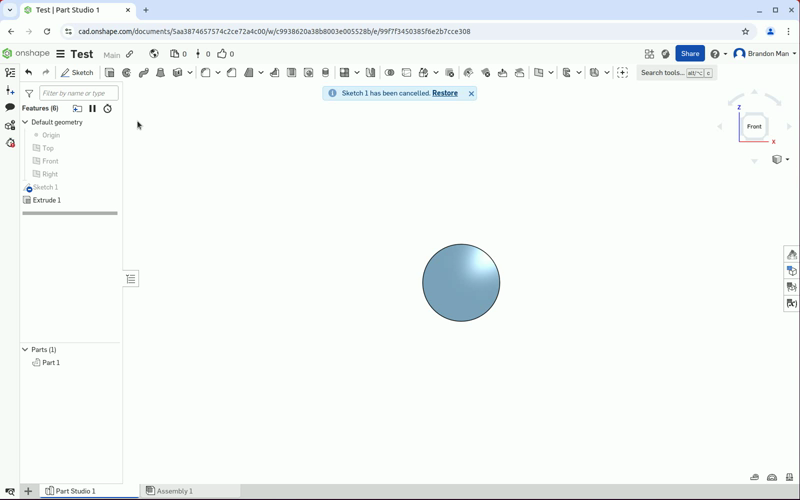
mouse_move(73, 189)
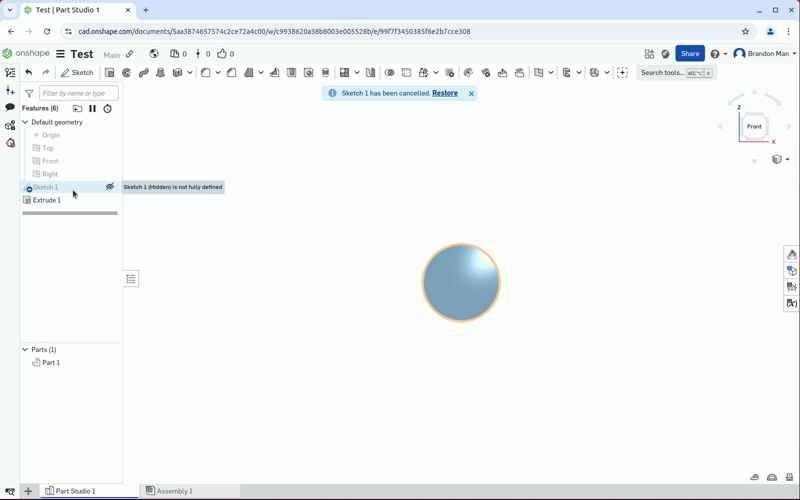
click(73, 189)
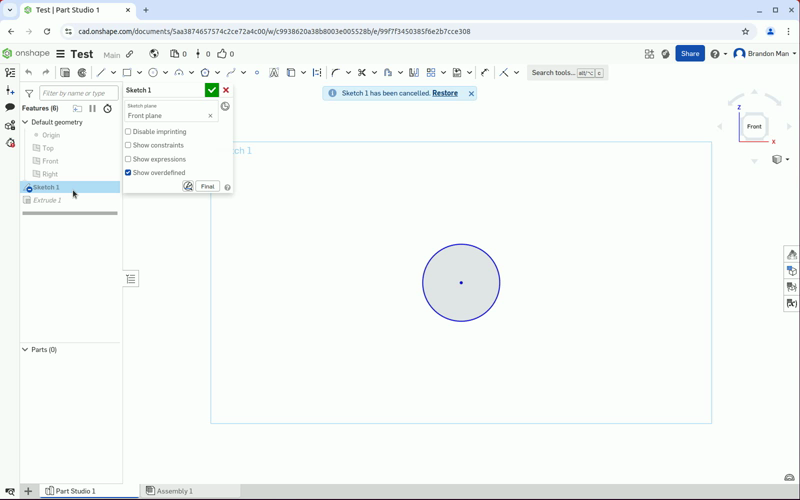
mouse_move(229, 92)
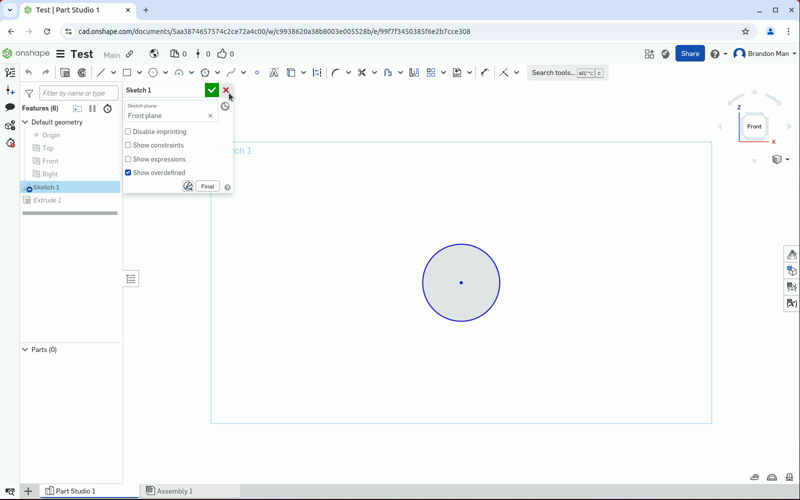
click(229, 92)
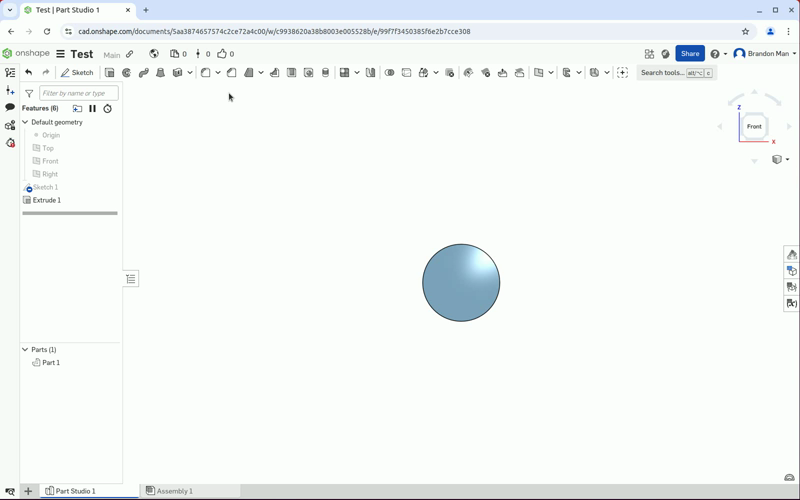
mouse_move(541, 75)
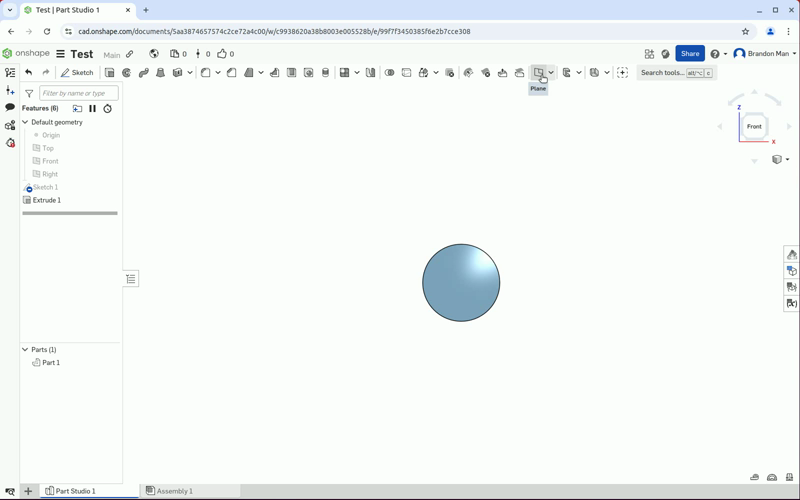
click(541, 75)
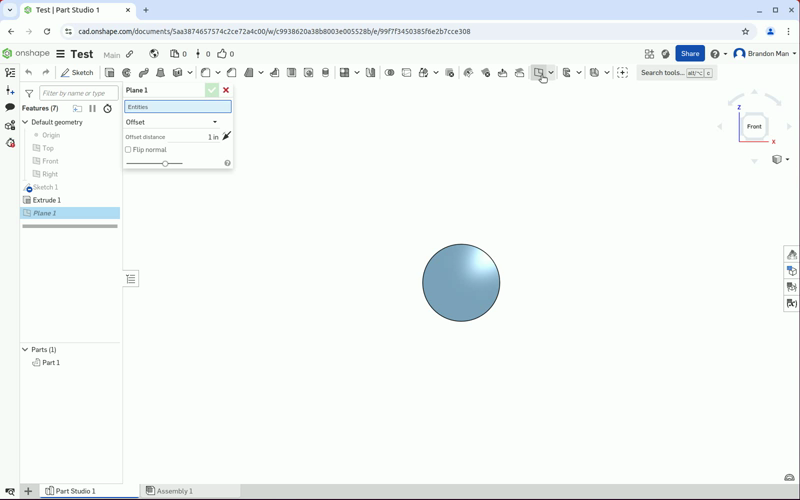
mouse_move(73, 163)
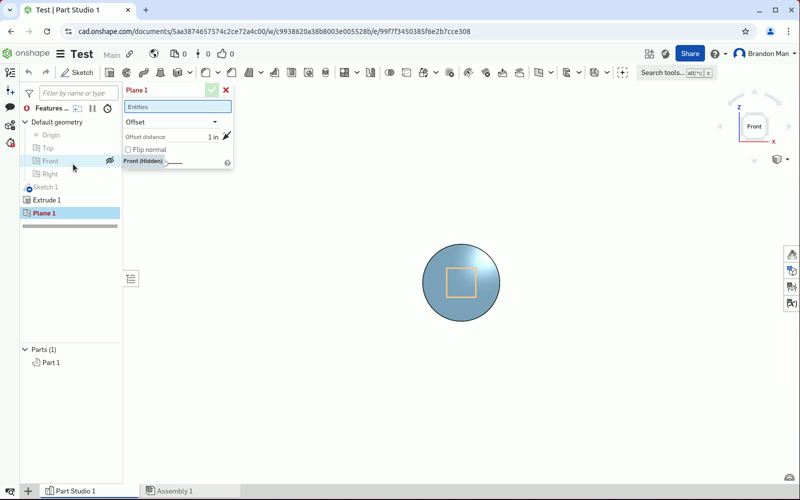
click(73, 163)
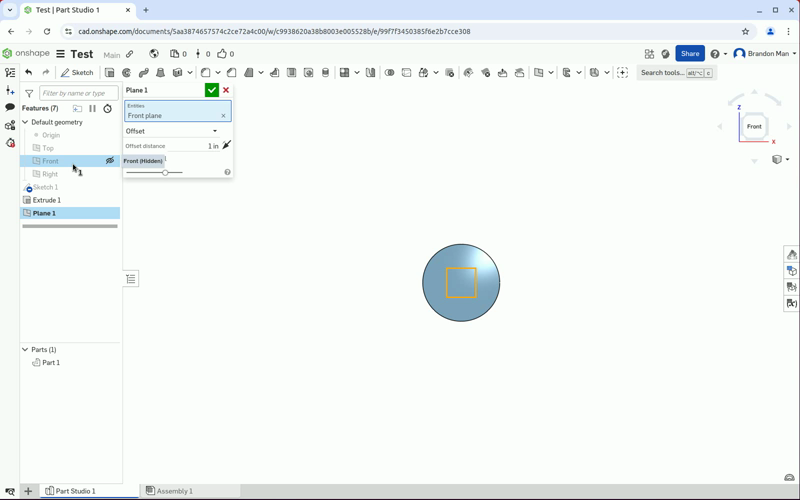
key(tab, 2)
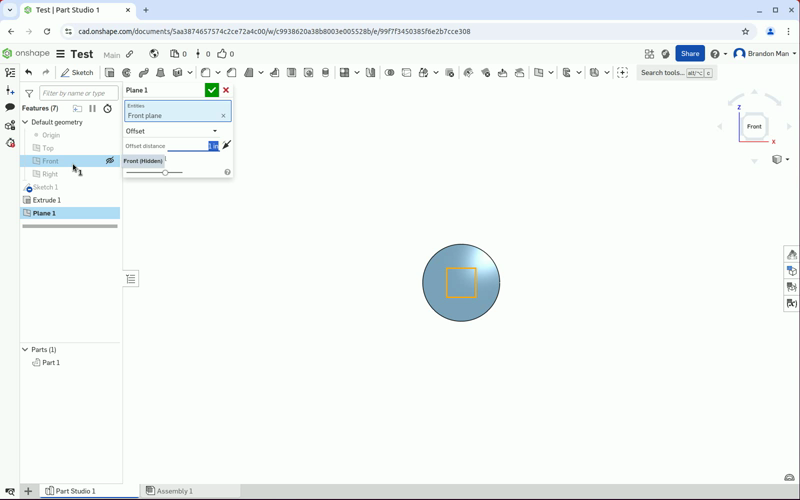
text(23.108)
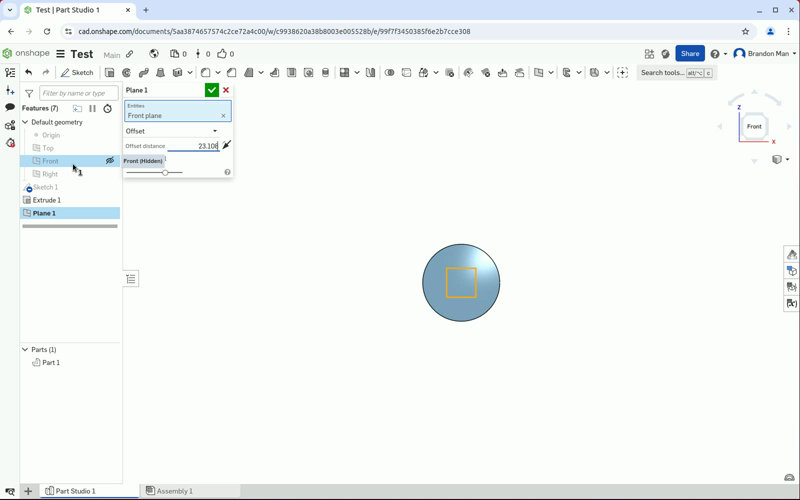
key(enter, 2)
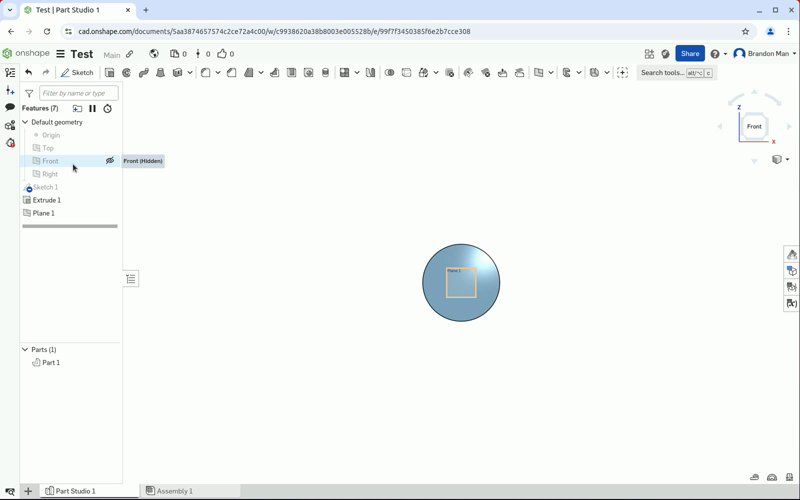
key(shift+s)
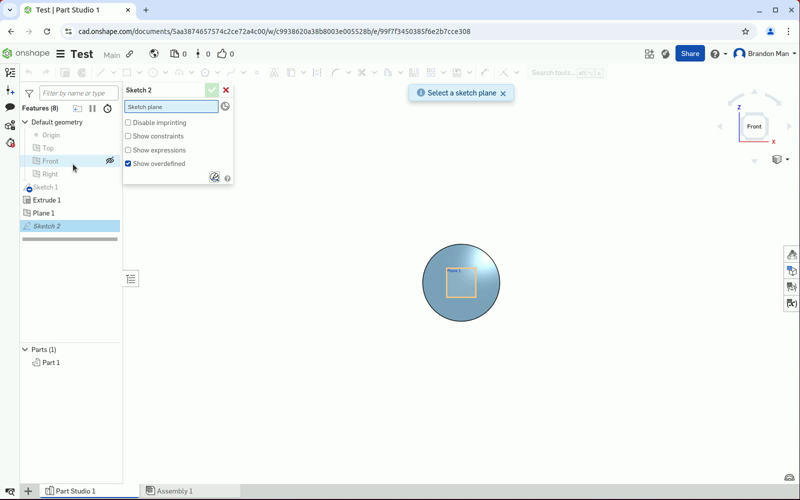
mouse_move(73, 215)
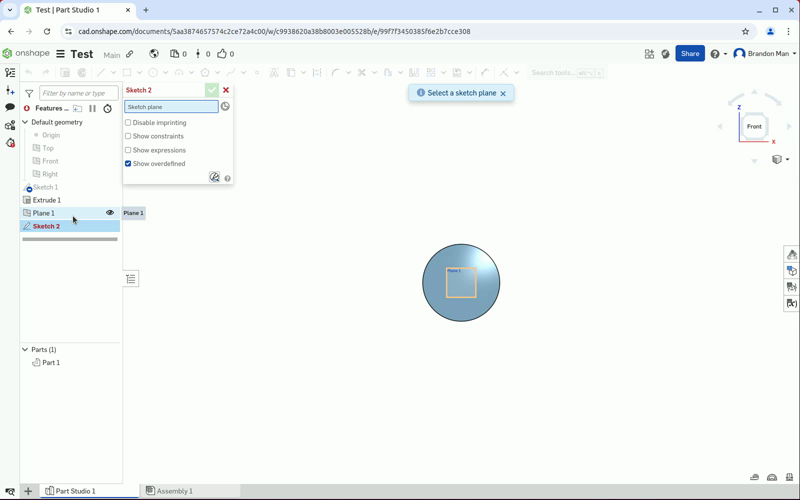
click(73, 215)
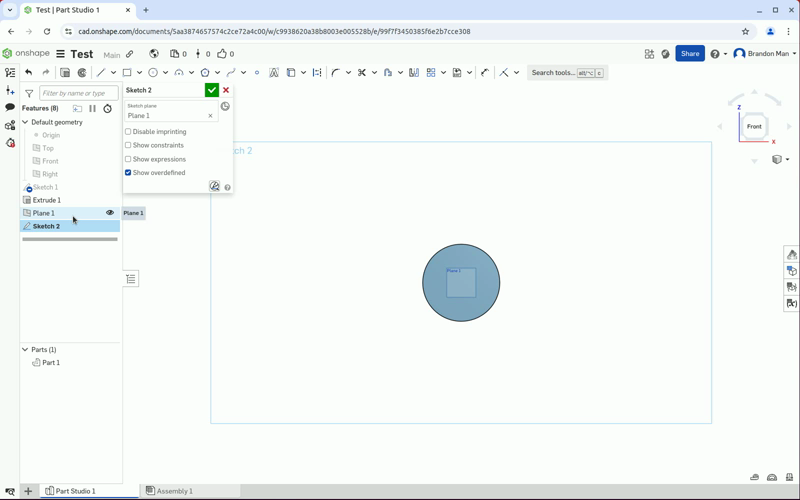
mouse_move(73, 352)
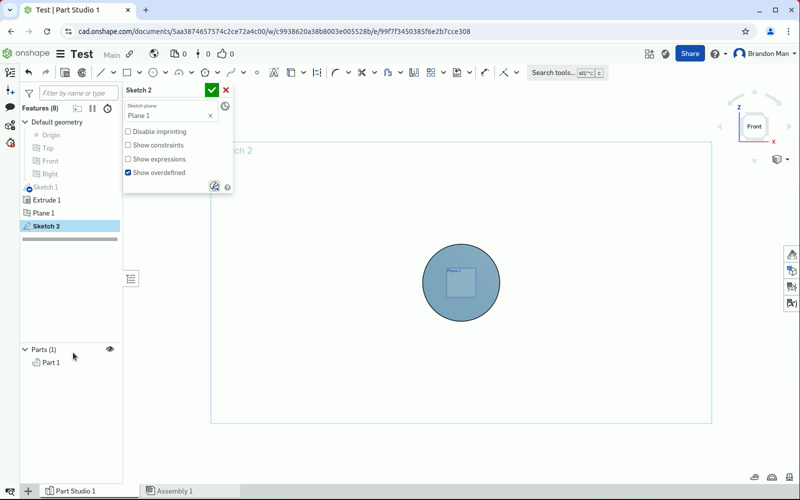
key(y)
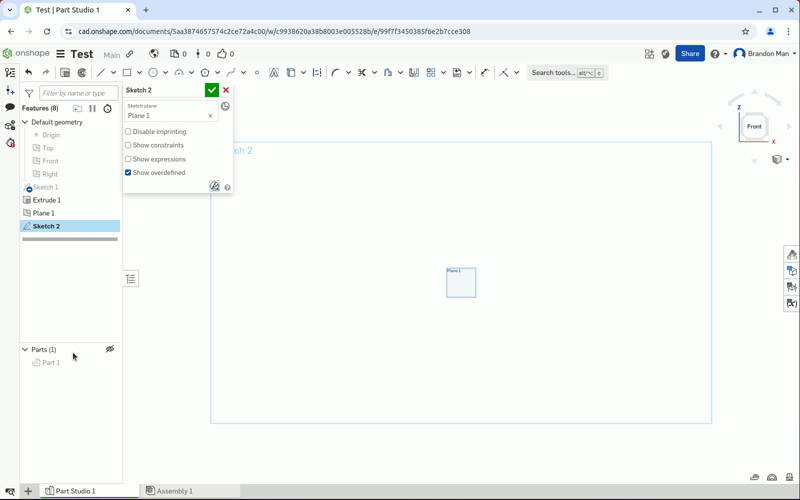
key(c)
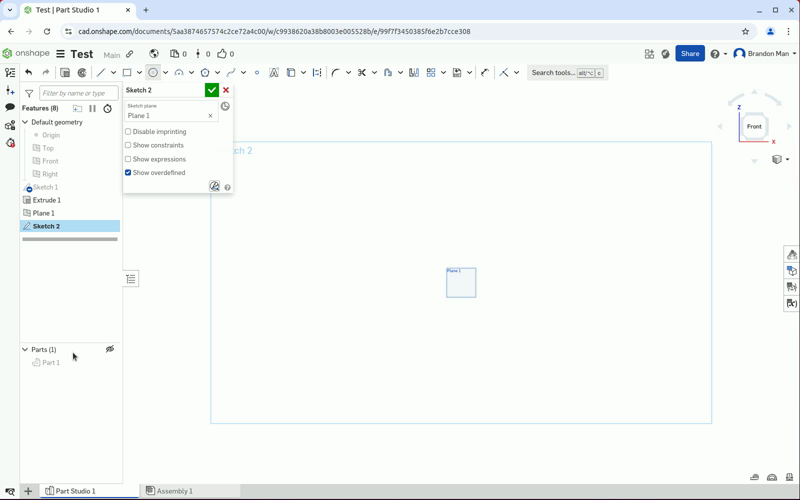
key_down(shift)
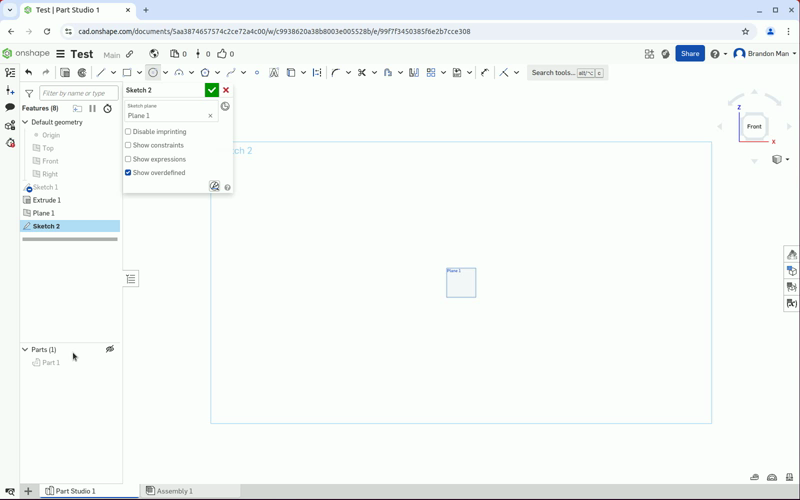
mouse_move(460, 282)
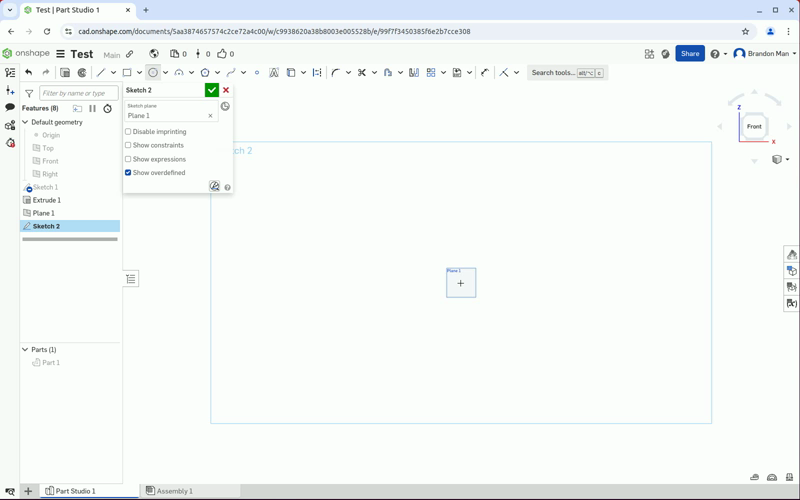
click(460, 282)
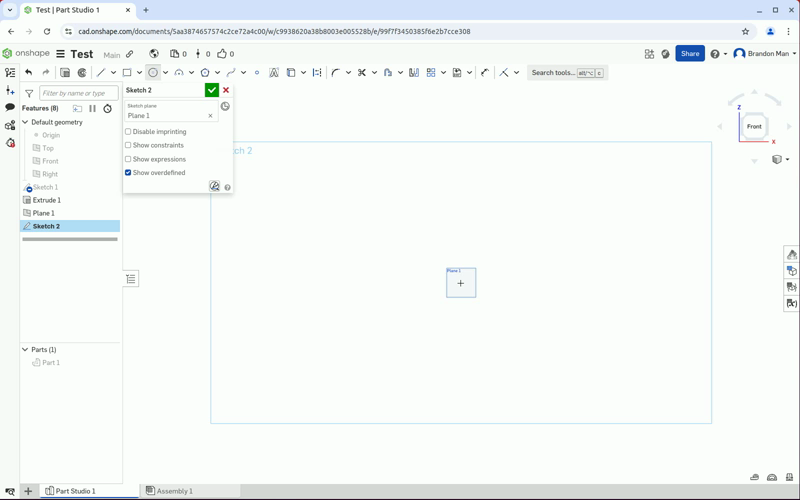
key_up(shift)
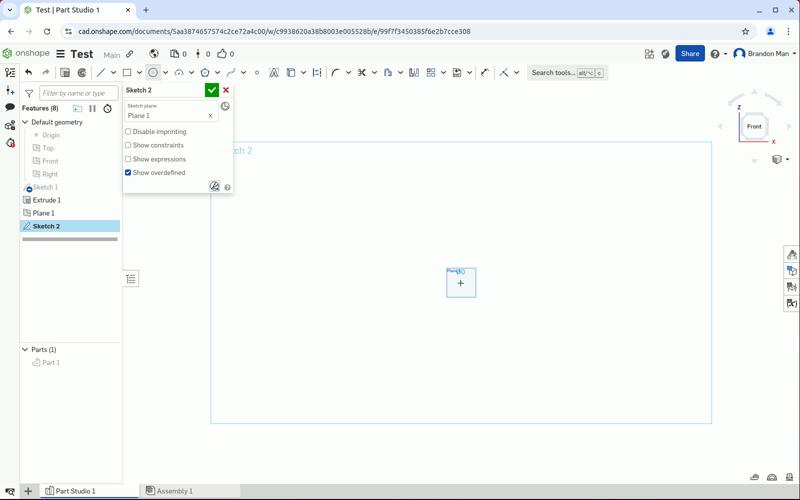
mouse_move(472, 282)
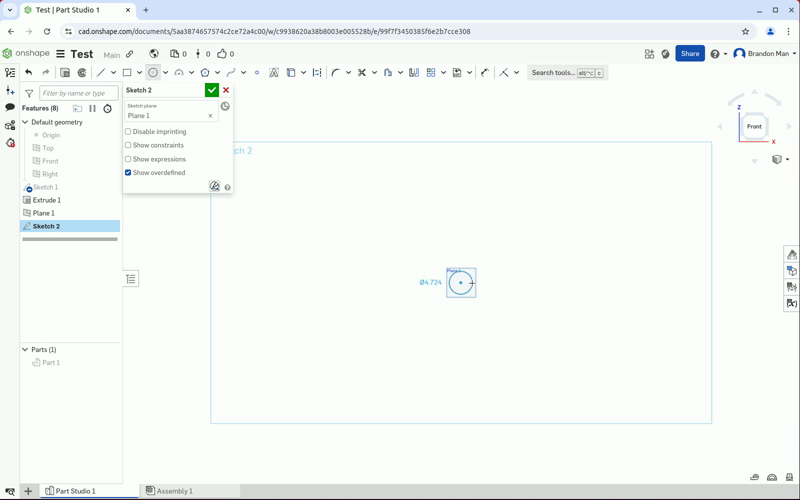
click(472, 282)
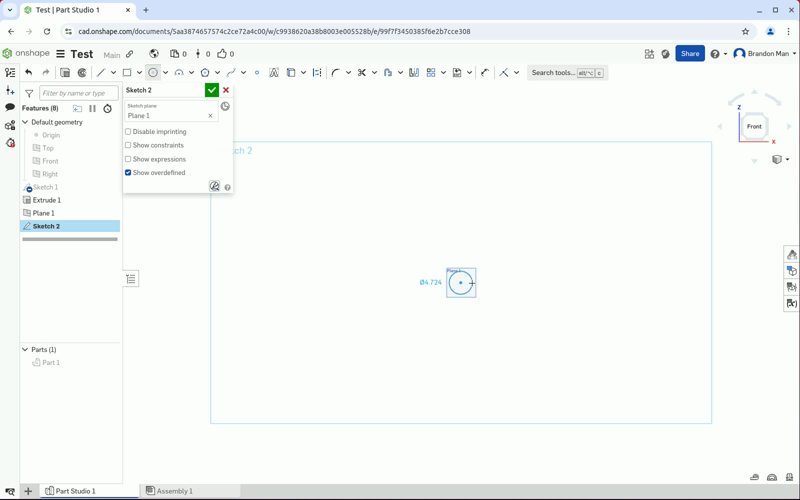
key(esc)
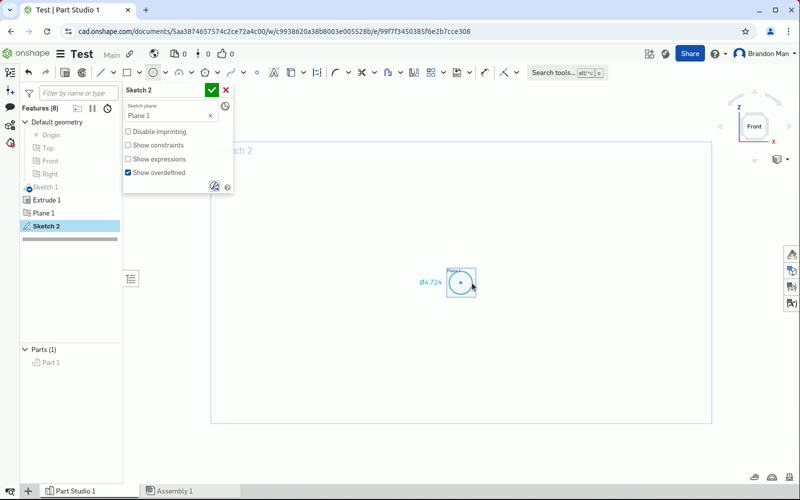
mouse_move(453, 288)
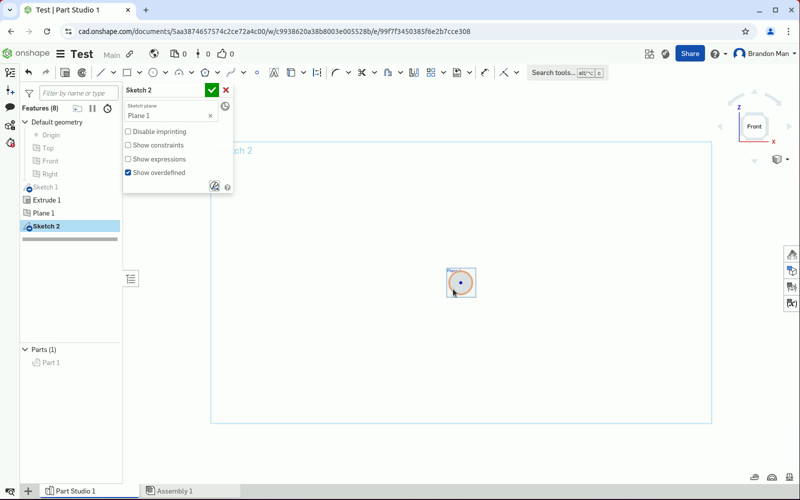
scroll(6)
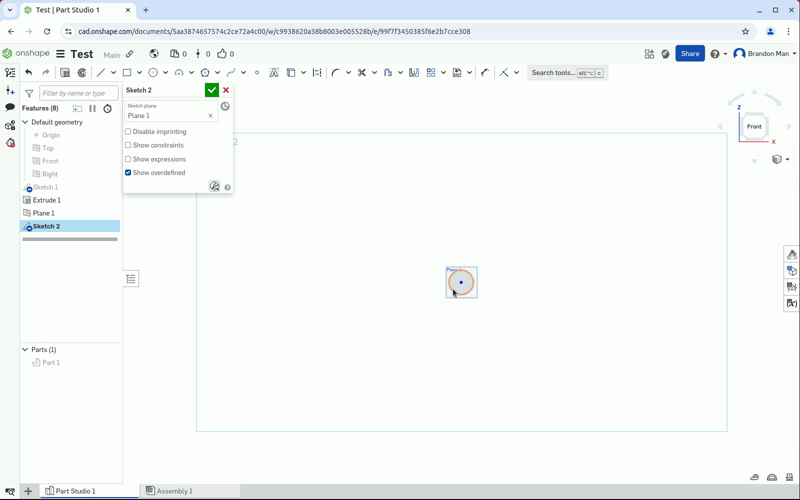
scroll(6)
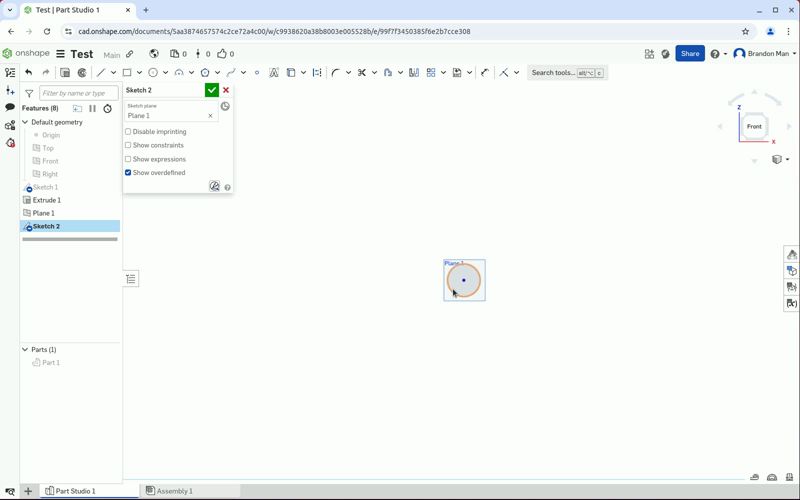
scroll(6)
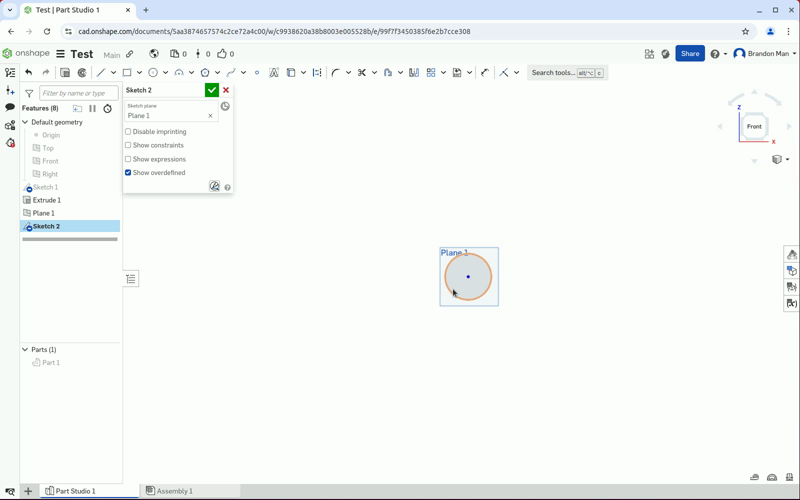
scroll(6)
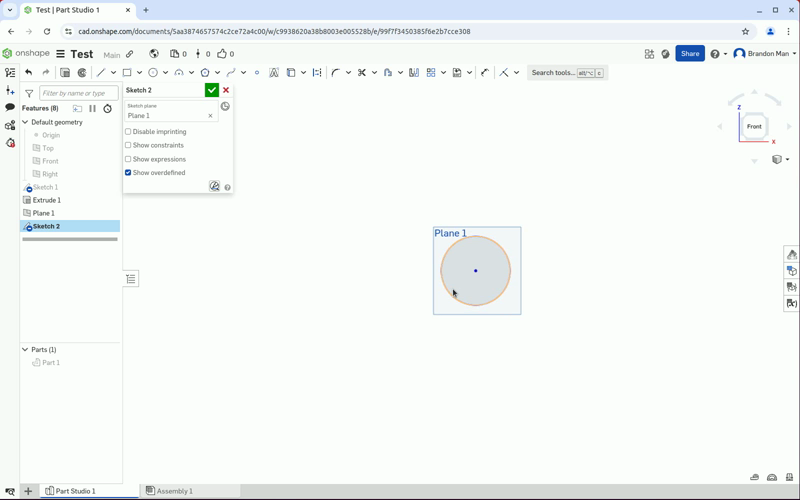
scroll(6)
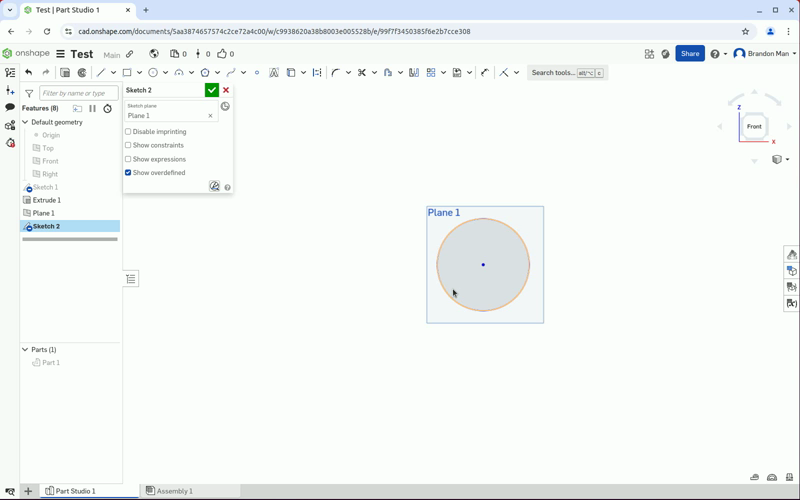
scroll(6)
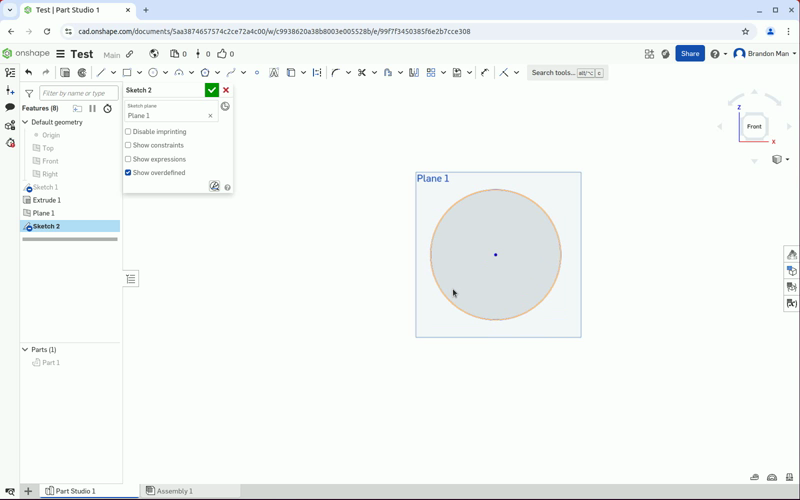
scroll(6)
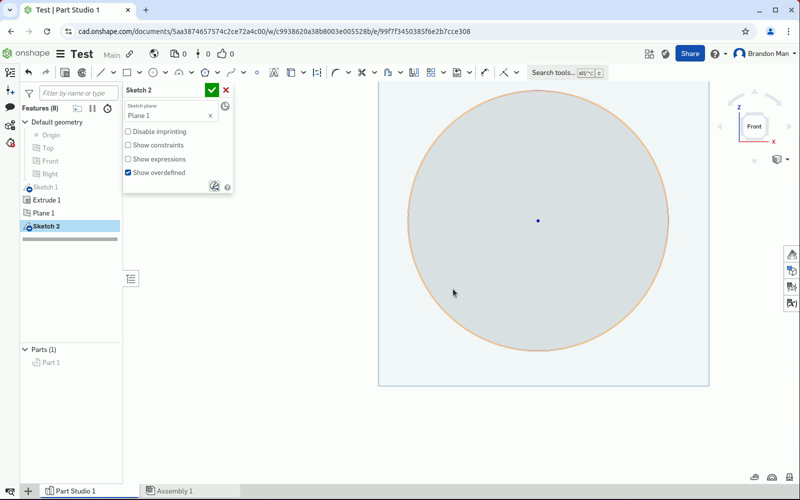
click(453, 288)
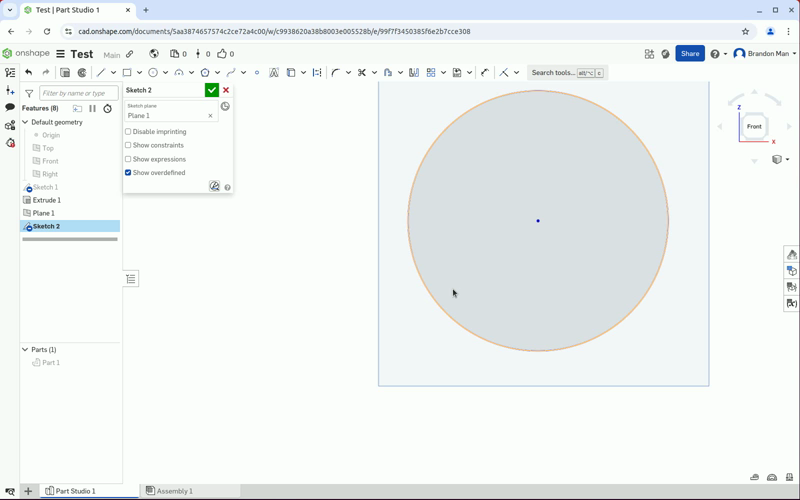
scroll(-6)
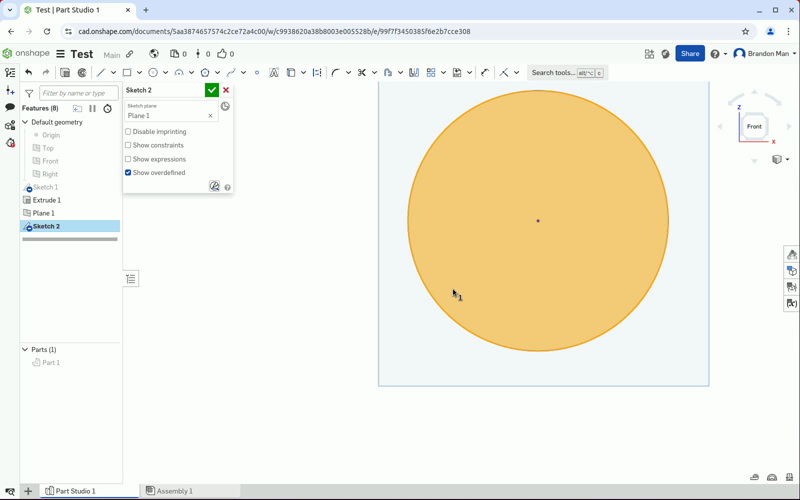
scroll(-6)
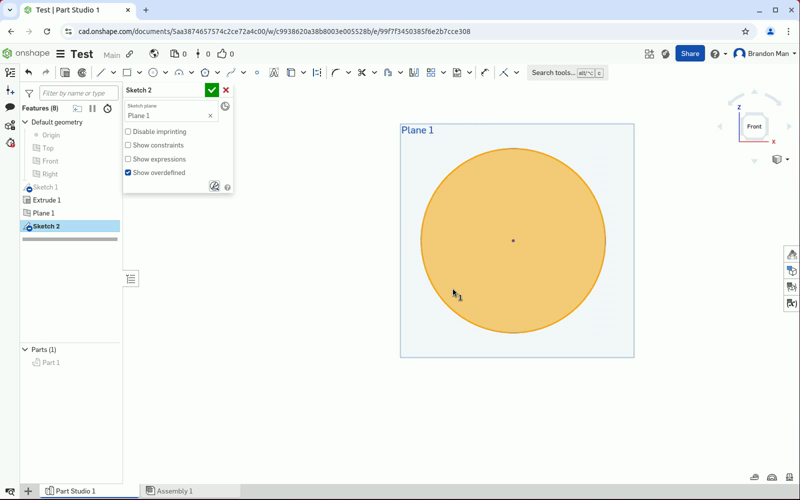
scroll(-6)
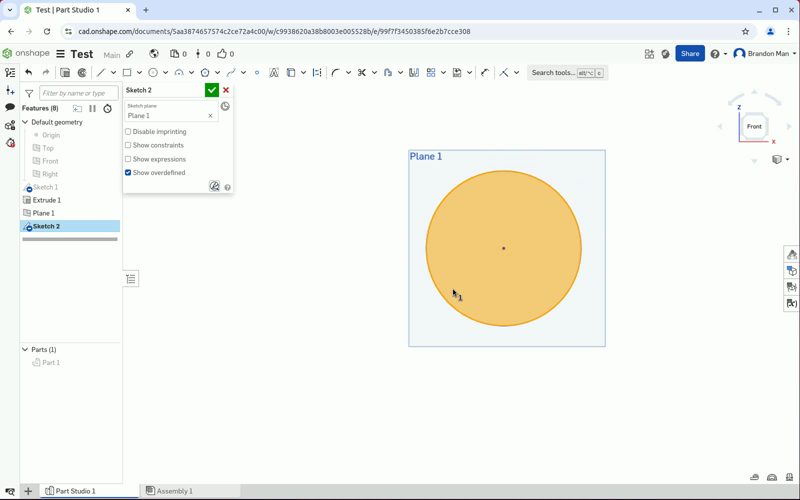
scroll(-6)
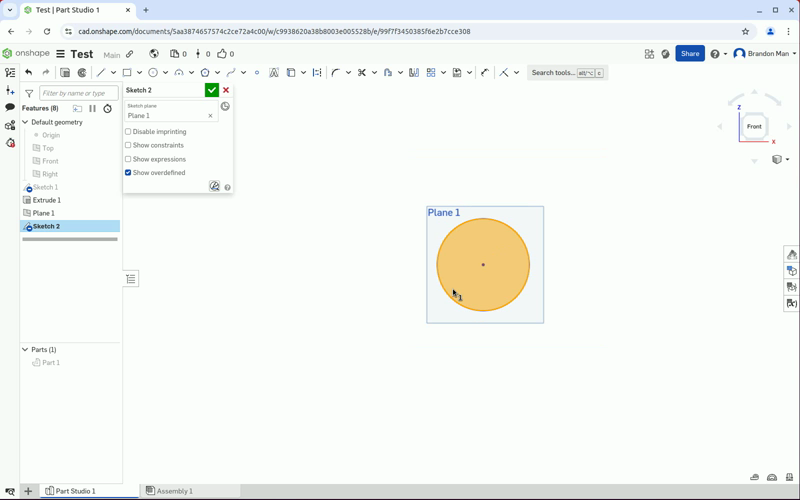
scroll(-6)
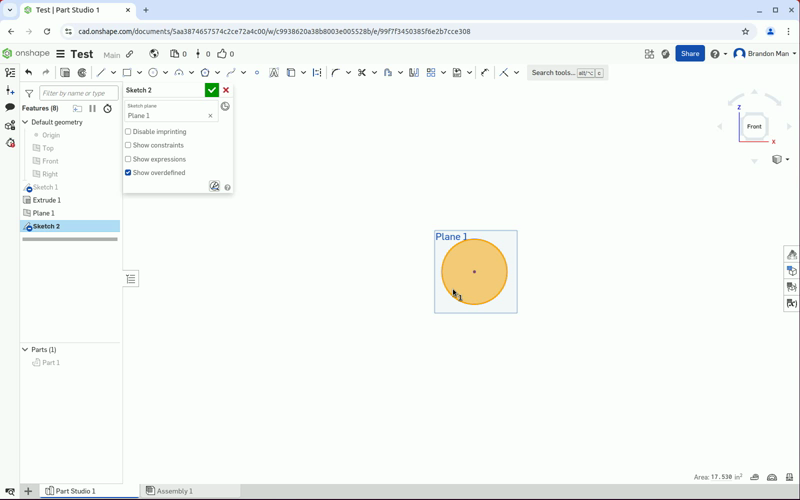
scroll(-6)
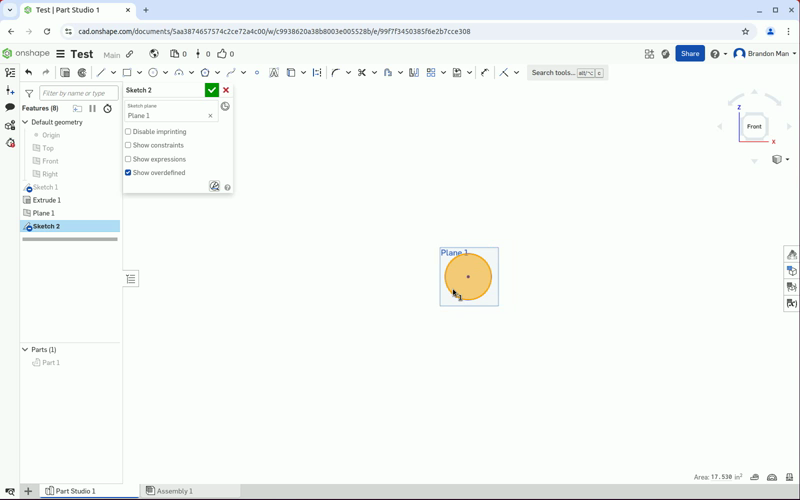
scroll(-6)
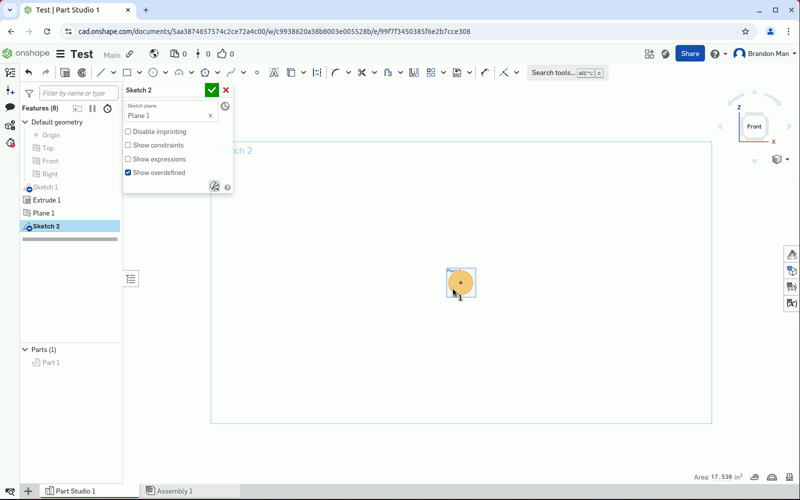
mouse_move(73, 352)
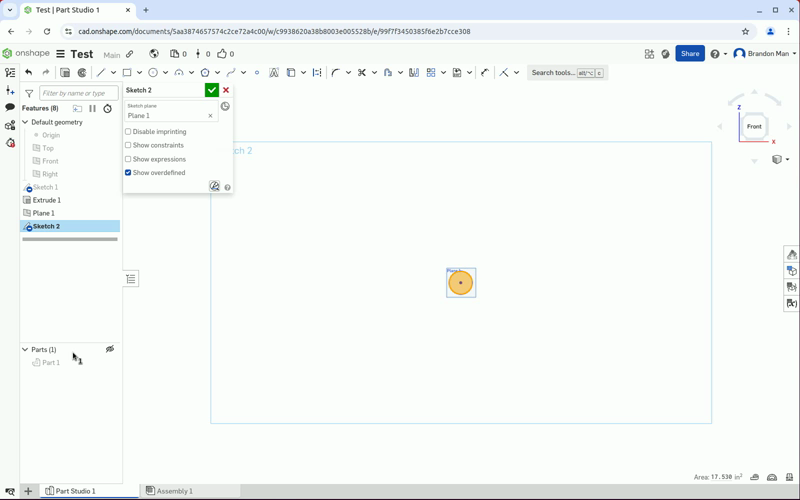
key(shift+y)
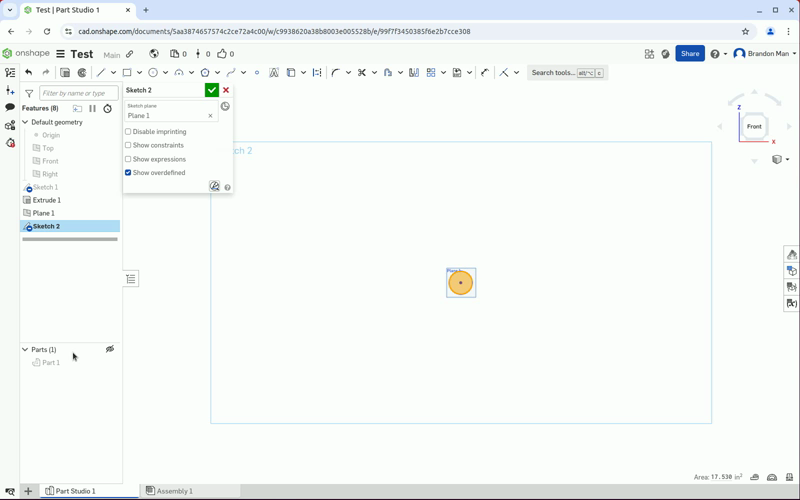
key(shift+e)
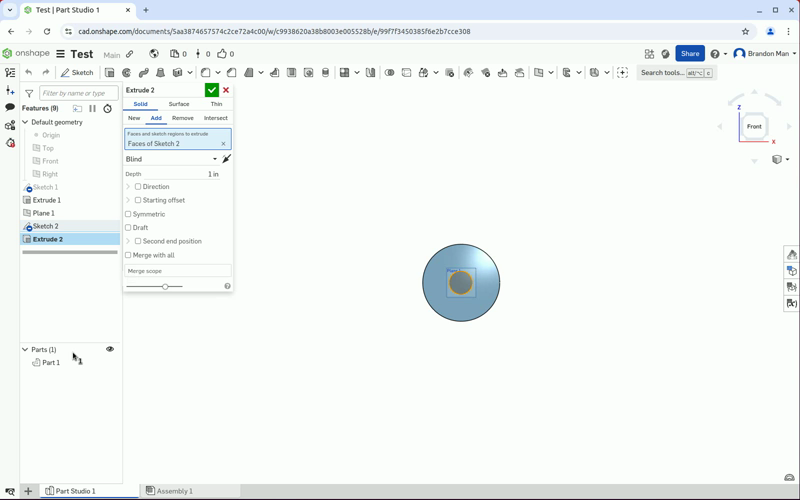
mouse_move(143, 106)
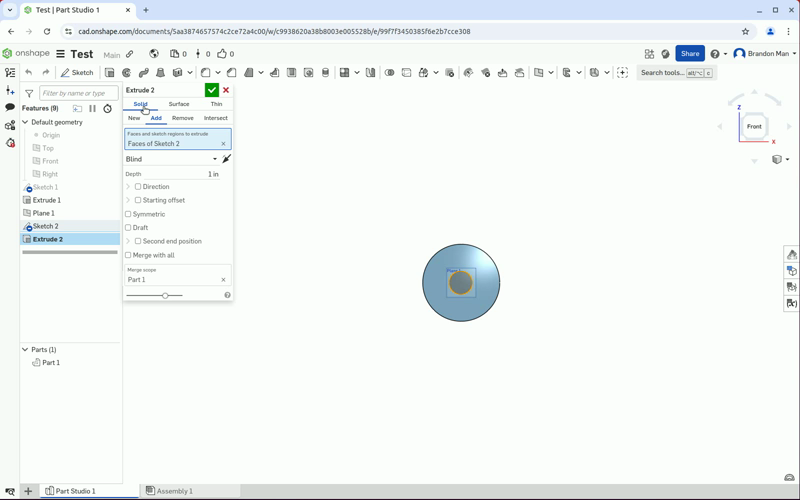
click(143, 106)
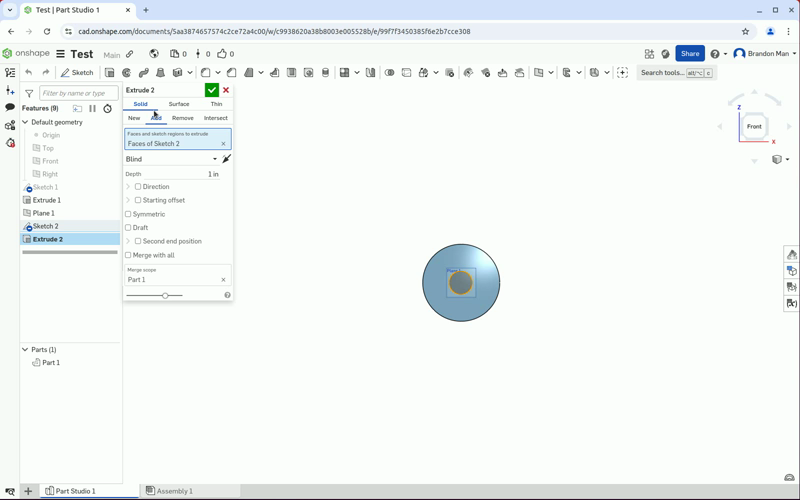
mouse_move(186, 120)
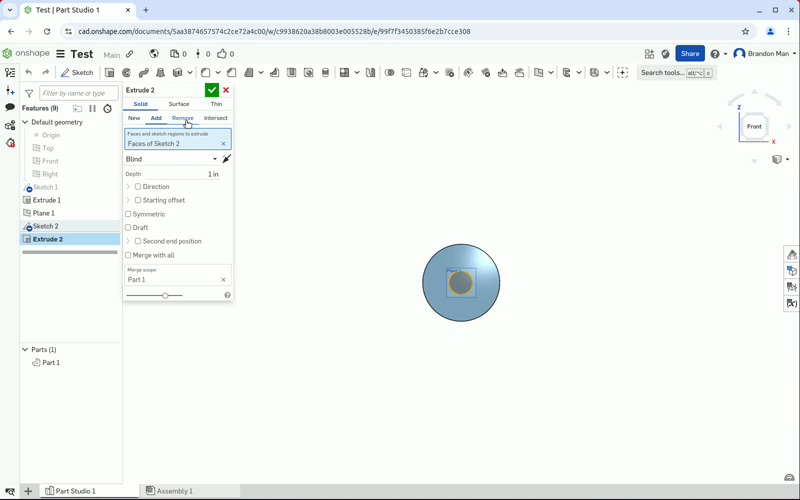
click(186, 120)
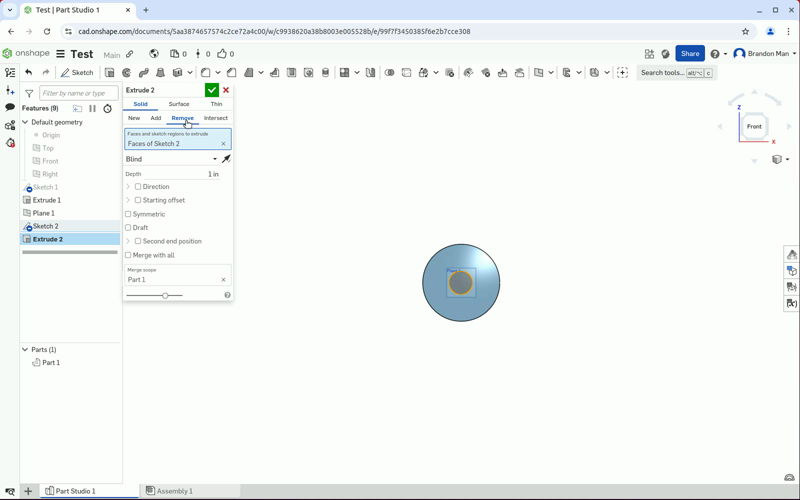
key(tab, 4)
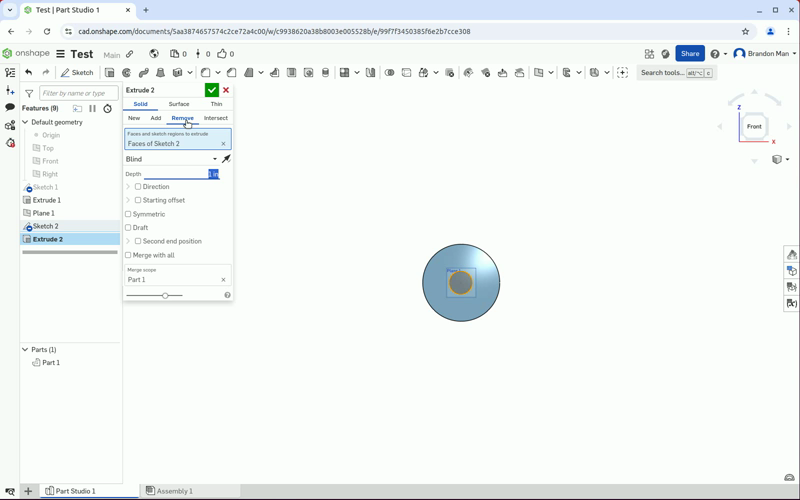
text(15.405)
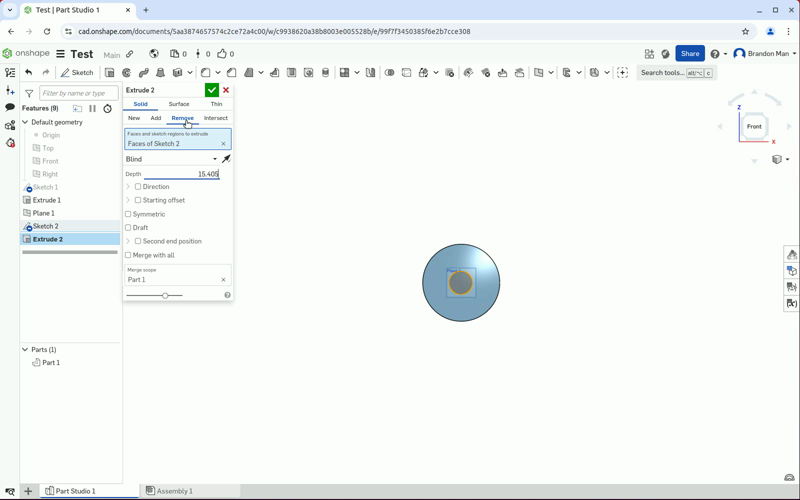
key(tab, 6)
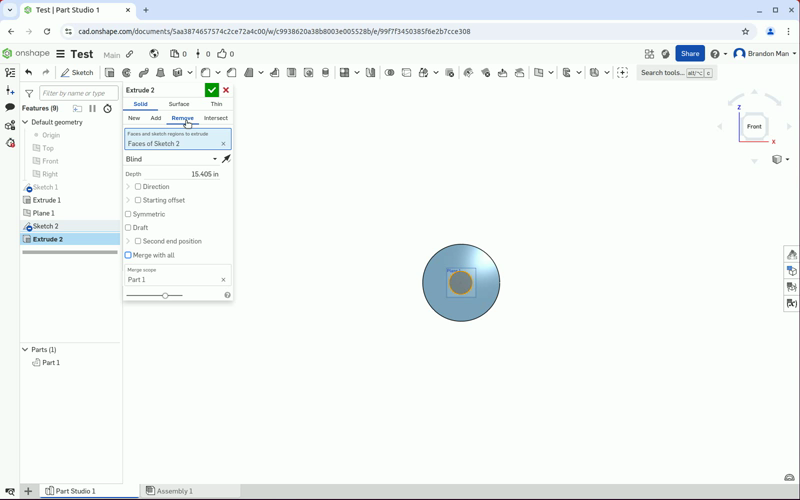
key(space)
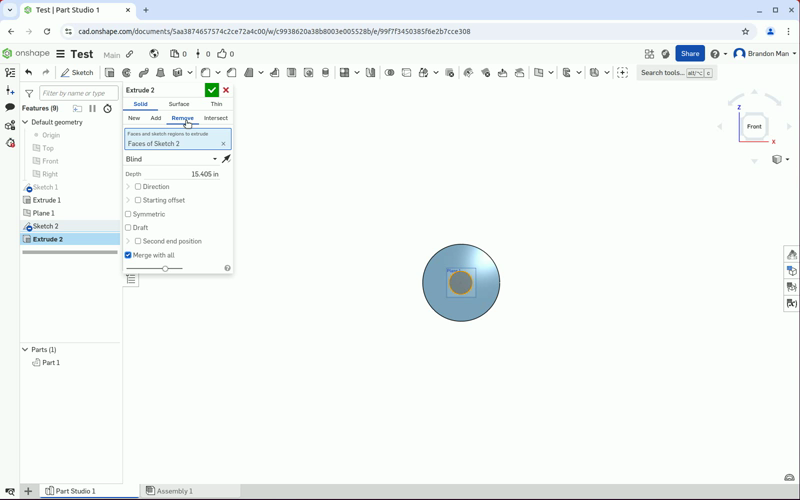
key(enter)
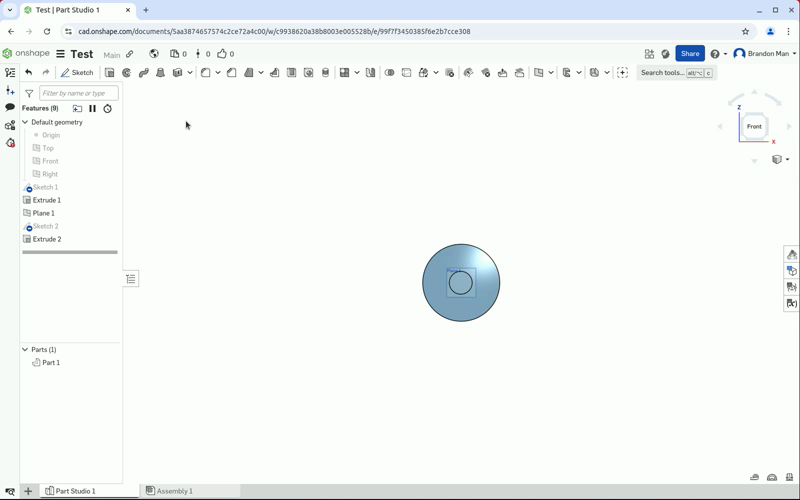
key(shift+h)
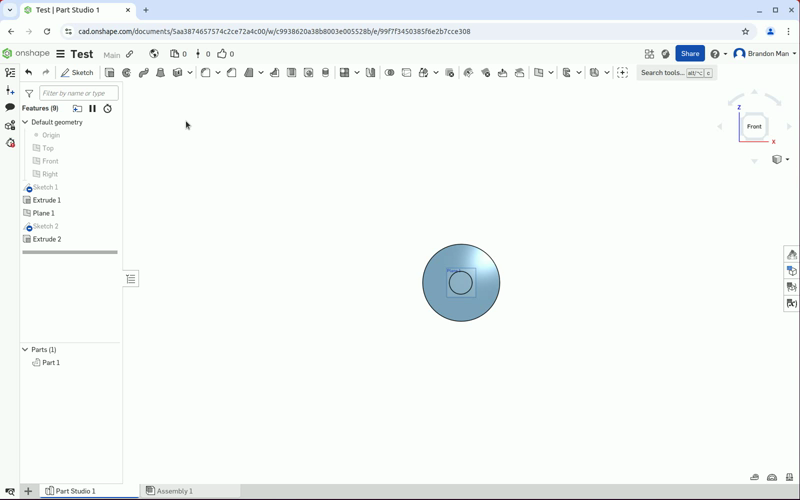
key(shift+h)
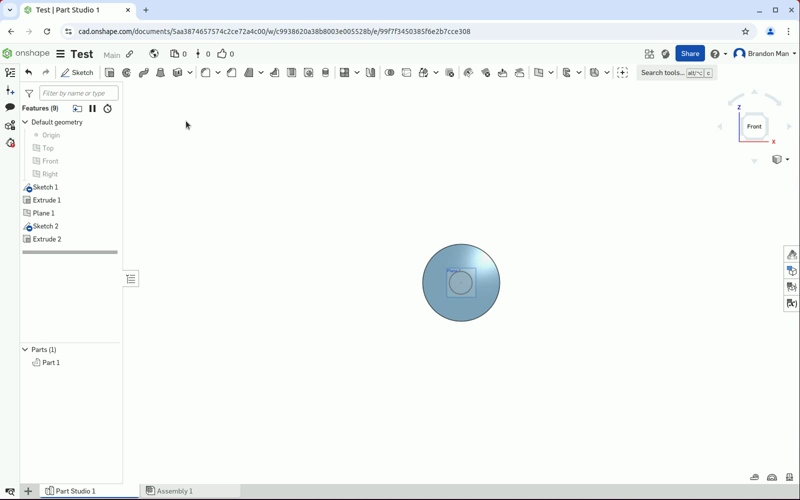
key(shift+7)
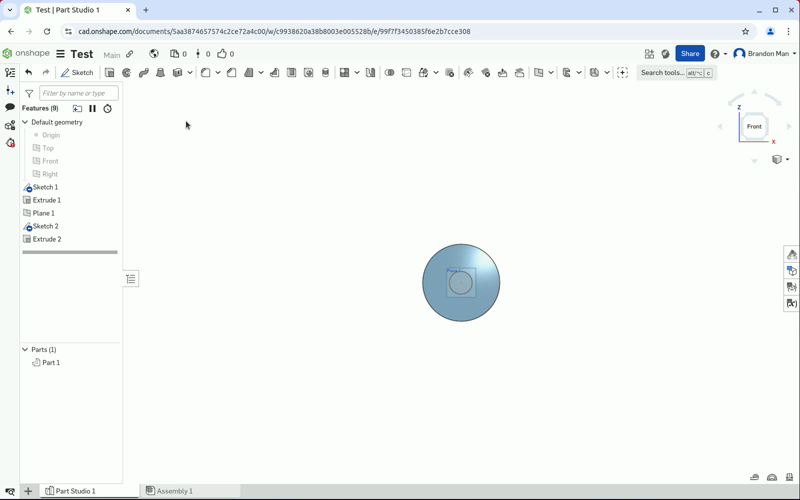
key(left, 2)
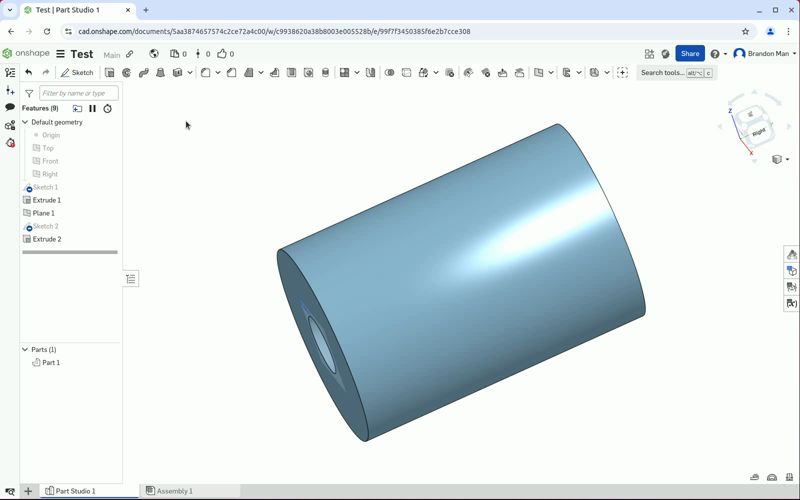
key(down, 2)
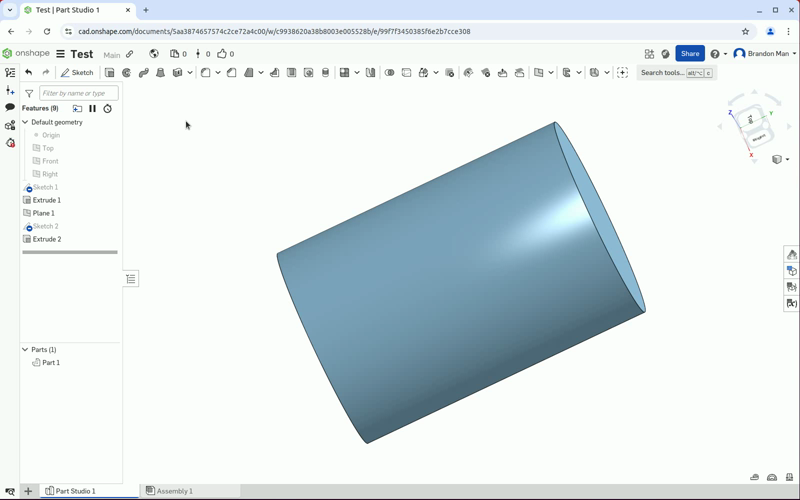
key(up, 2)
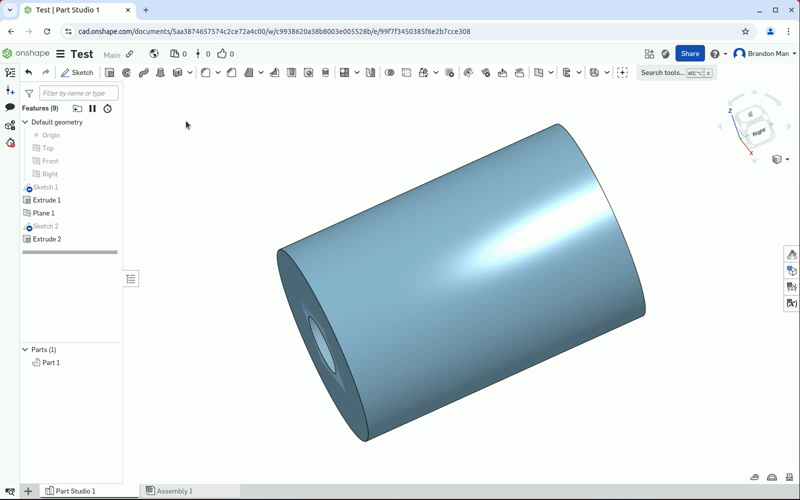
key(right, 2)
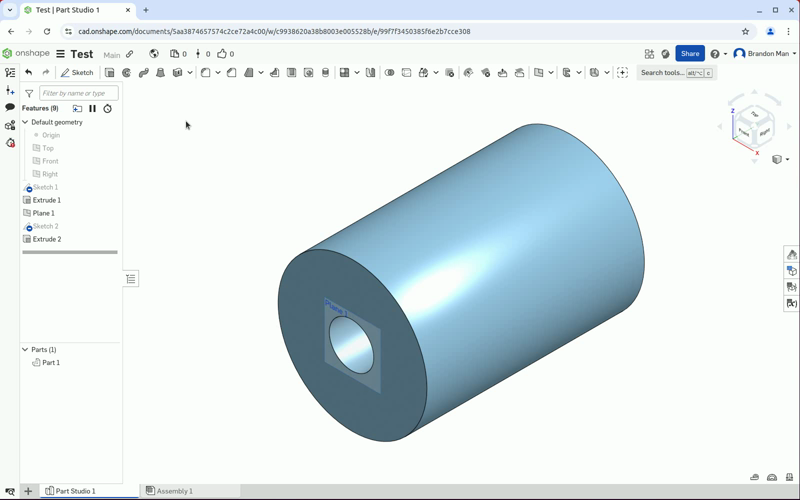
mouse_move(73, 189)
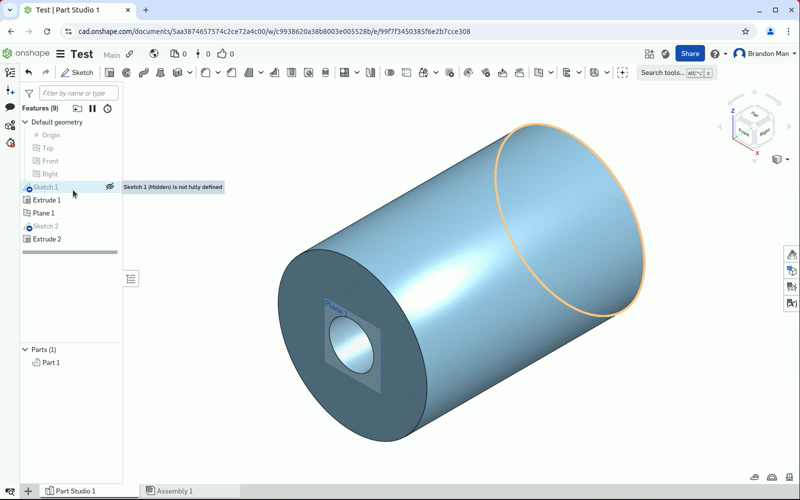
click(73, 189)